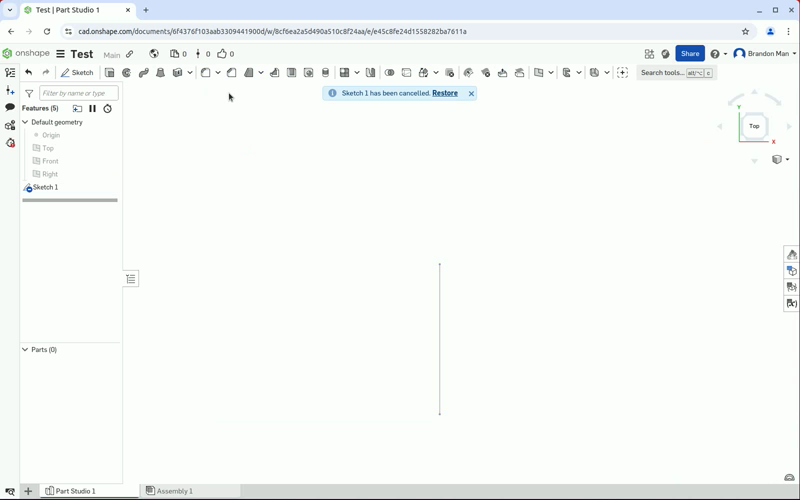
key(shift+h)
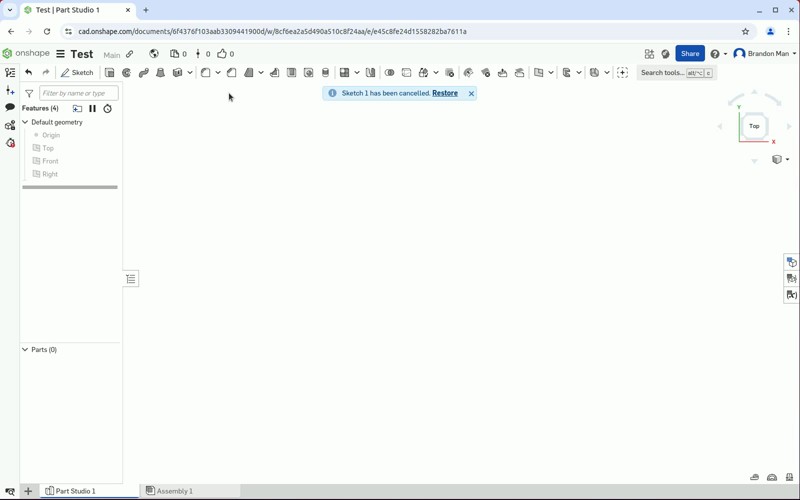
mouse_move(73, 352)
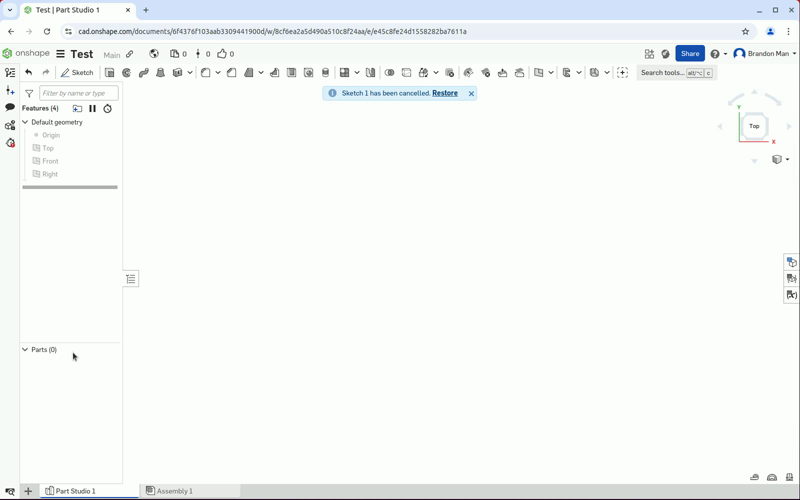
key(y)
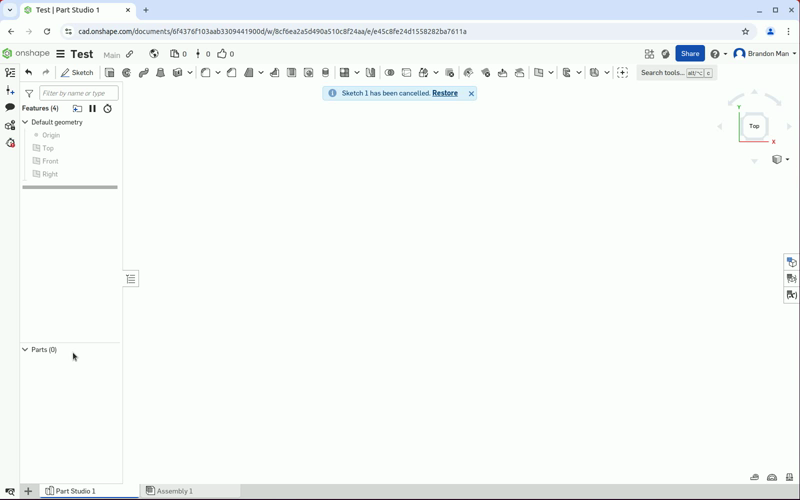
key(shift+p)
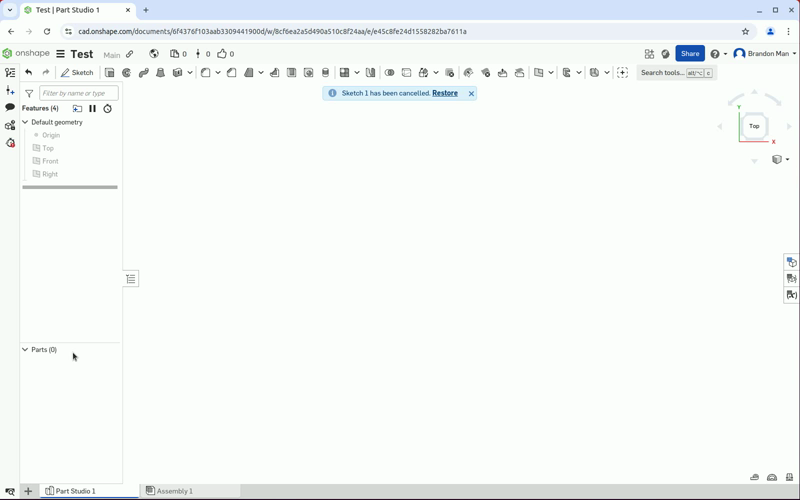
key(space)
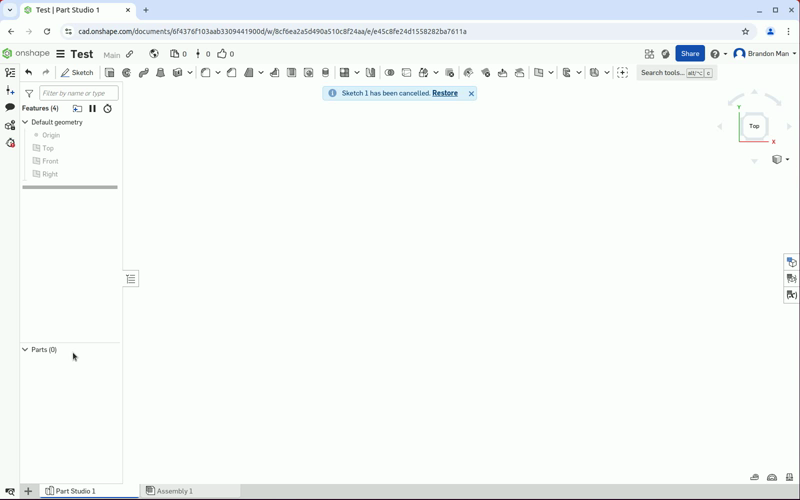
key_down(shift)
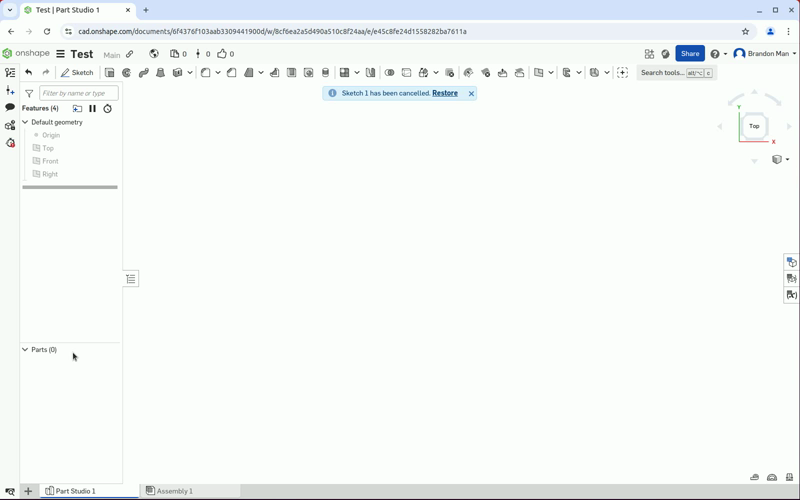
key(up)
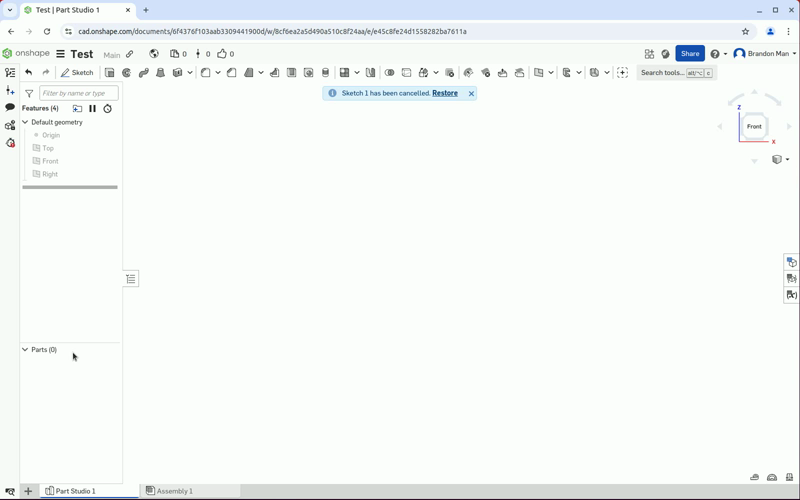
key_up(shift)
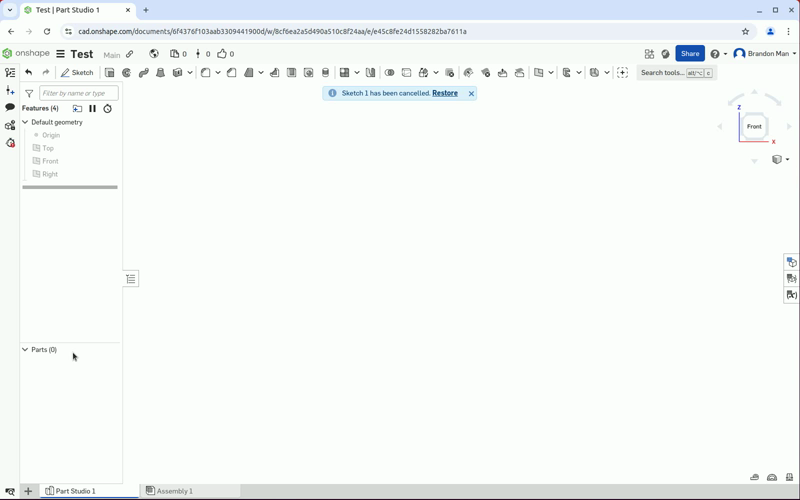
mouse_move(73, 352)
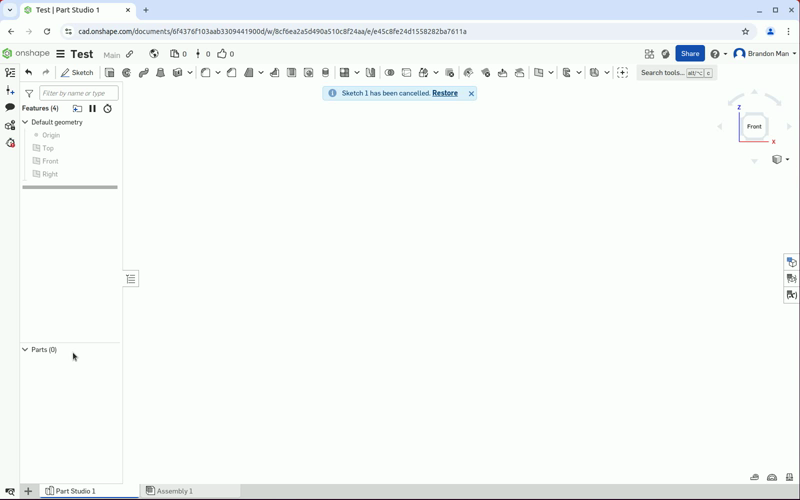
key(shift+y)
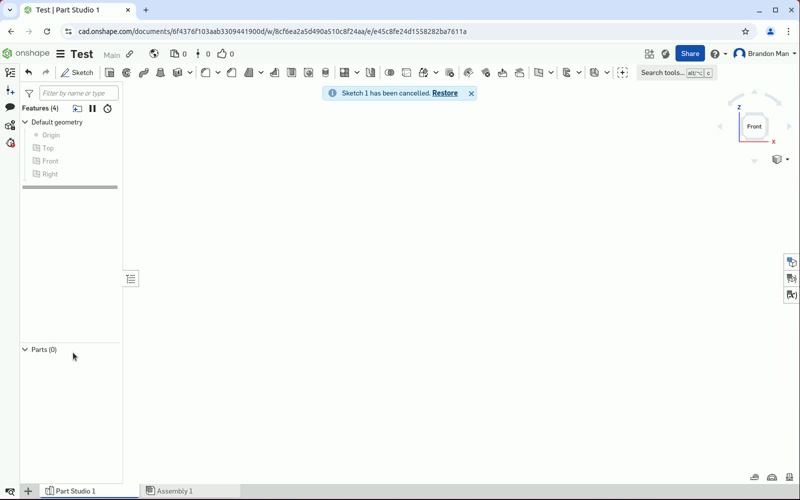
key(shift+s)
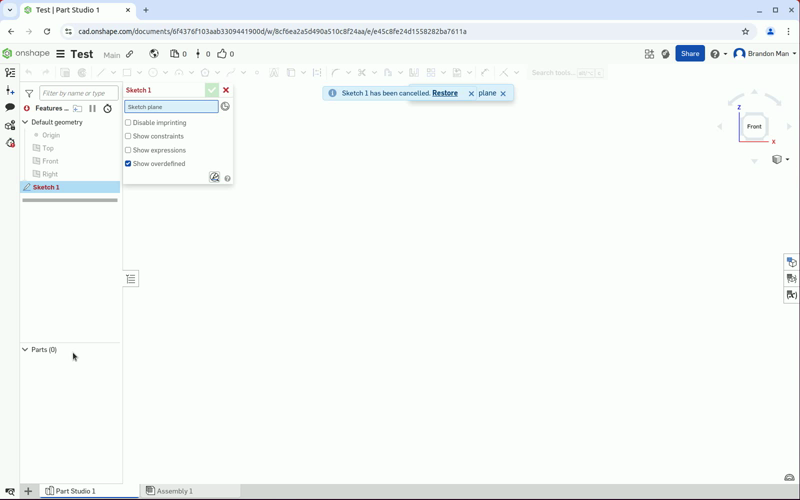
mouse_move(73, 163)
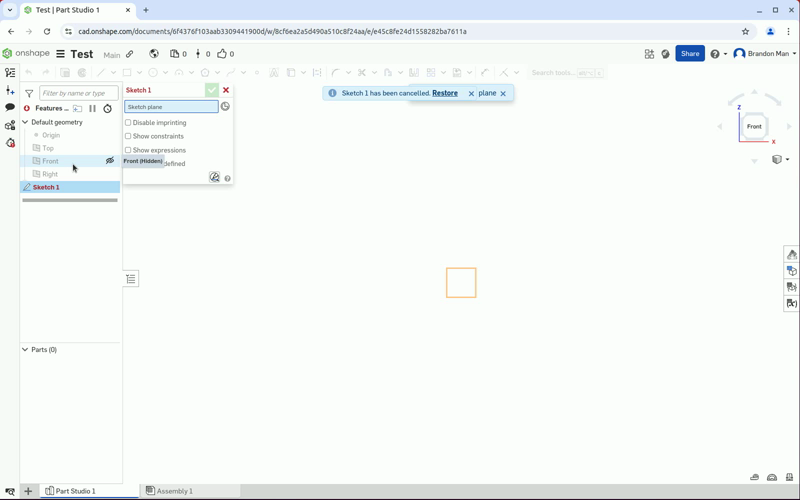
click(73, 163)
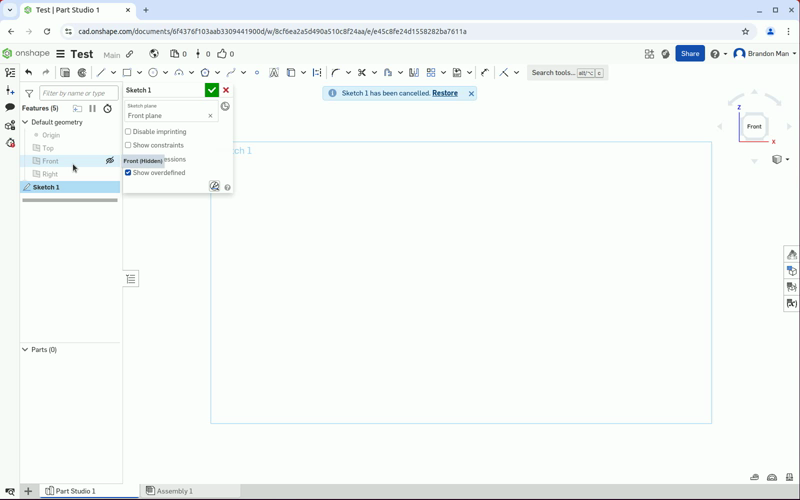
mouse_move(73, 352)
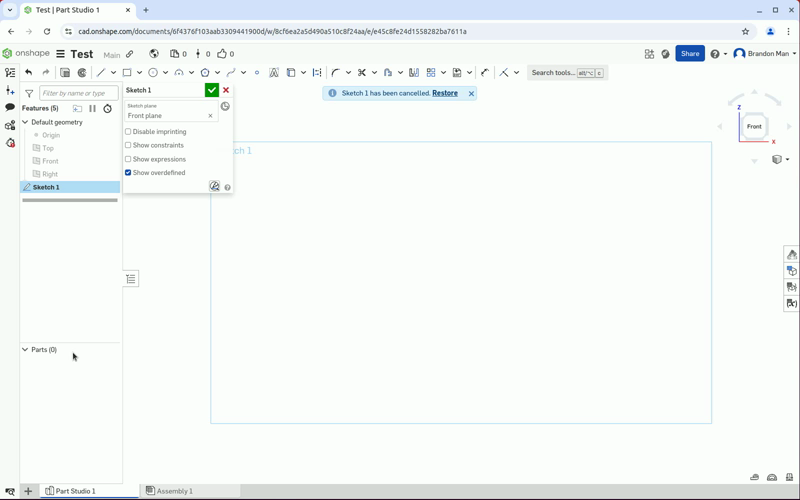
key(y)
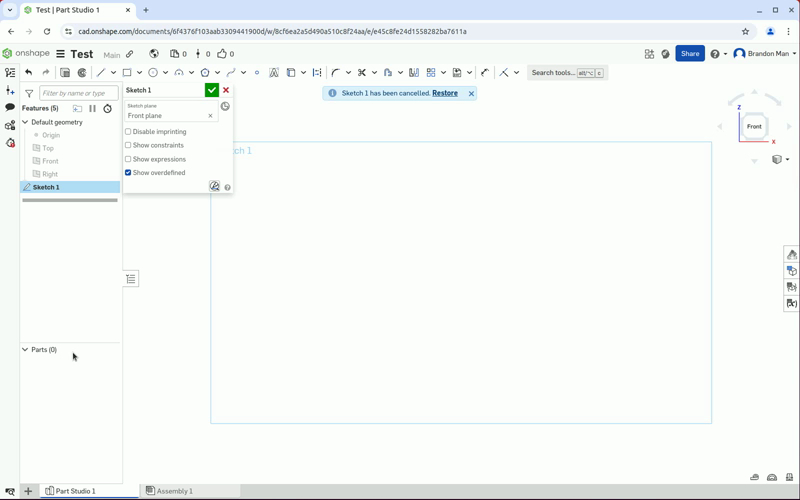
key(l)
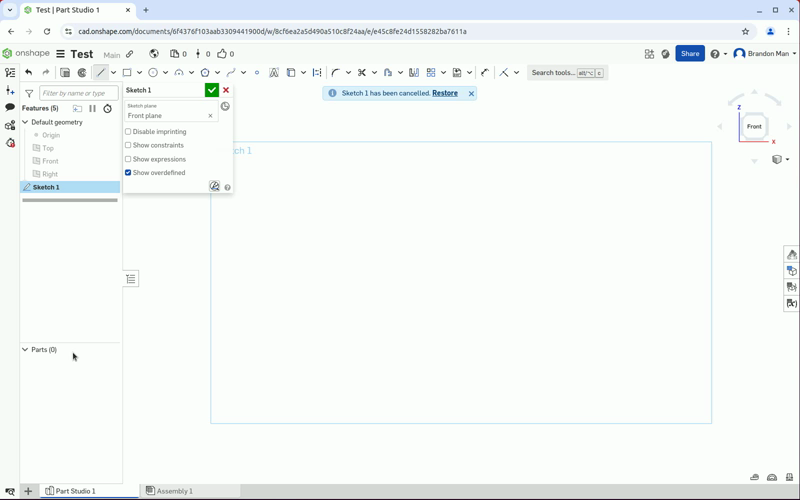
key_down(shift)
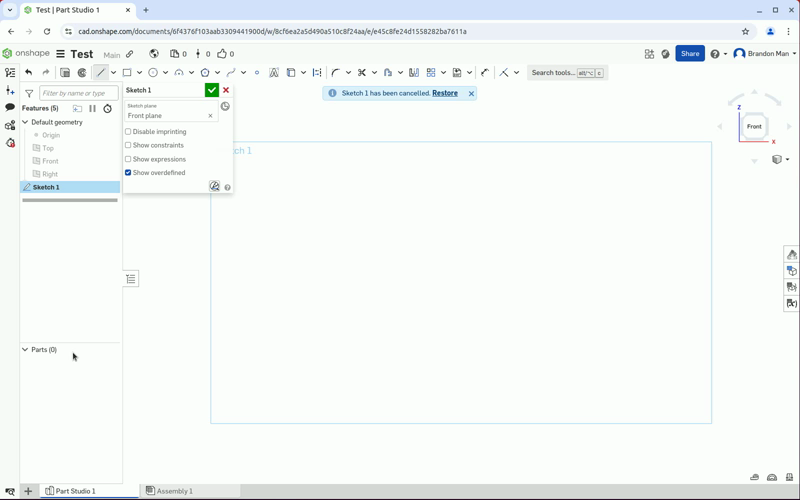
mouse_move(460, 282)
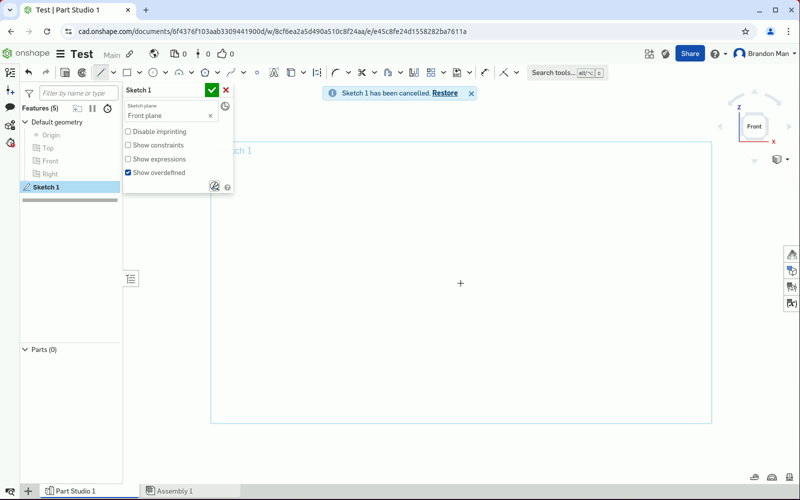
click(460, 282)
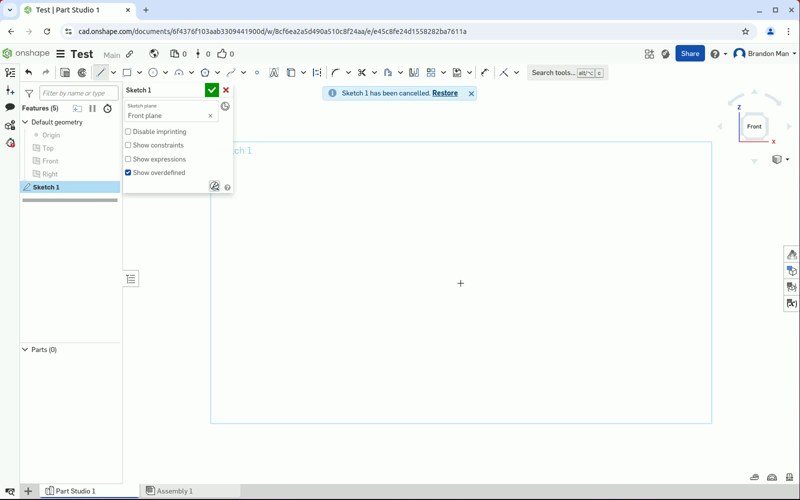
key_up(shift)
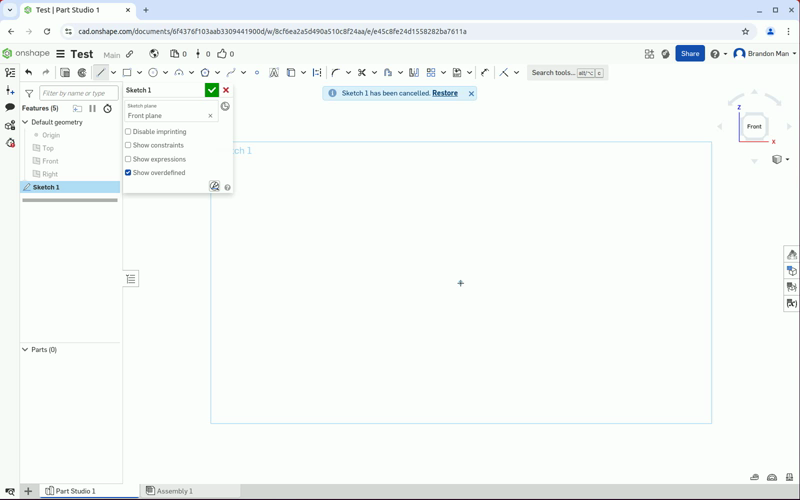
key_down(shift)
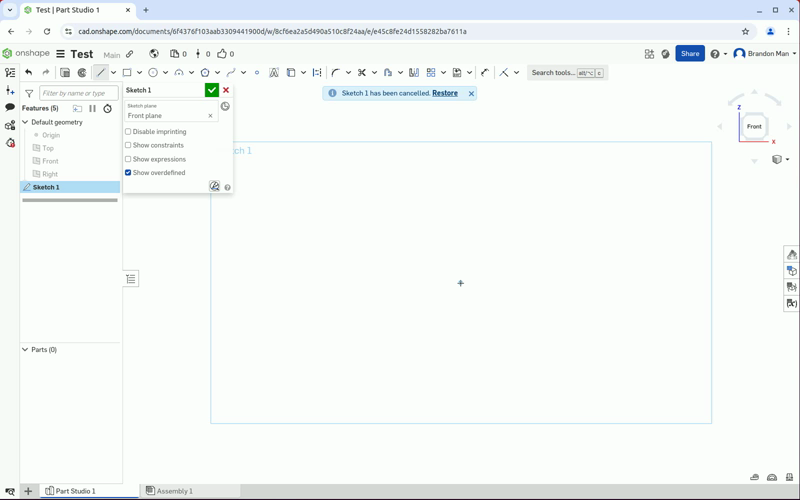
mouse_move(573, 282)
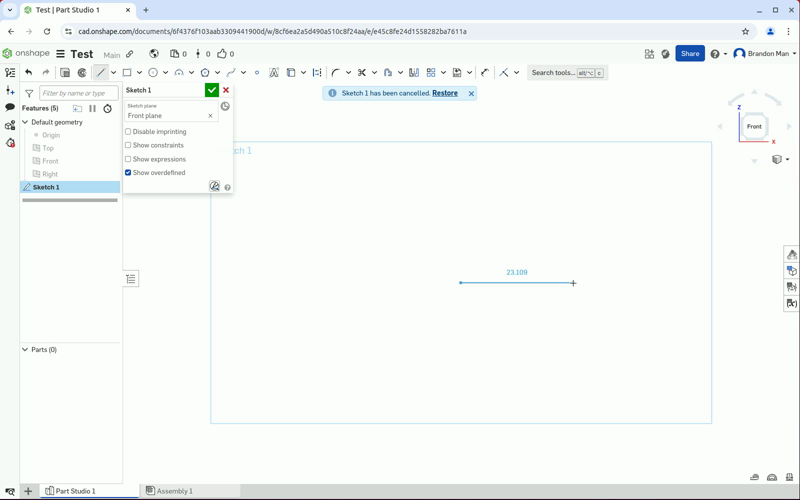
click(573, 282)
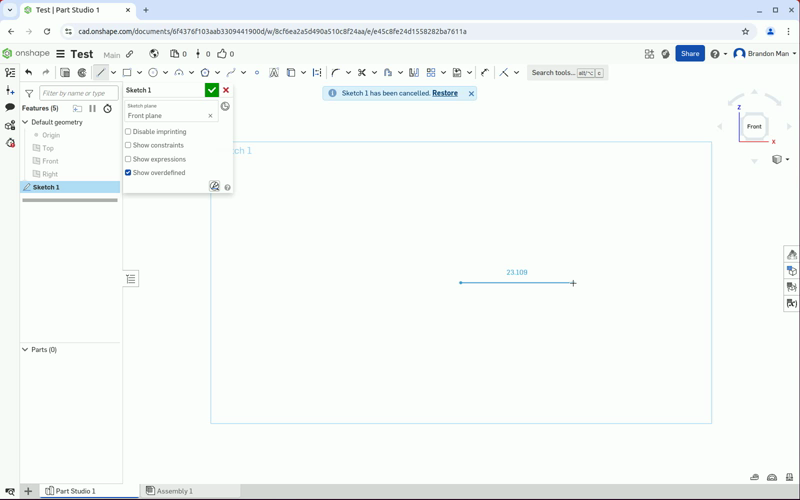
key_up(shift)
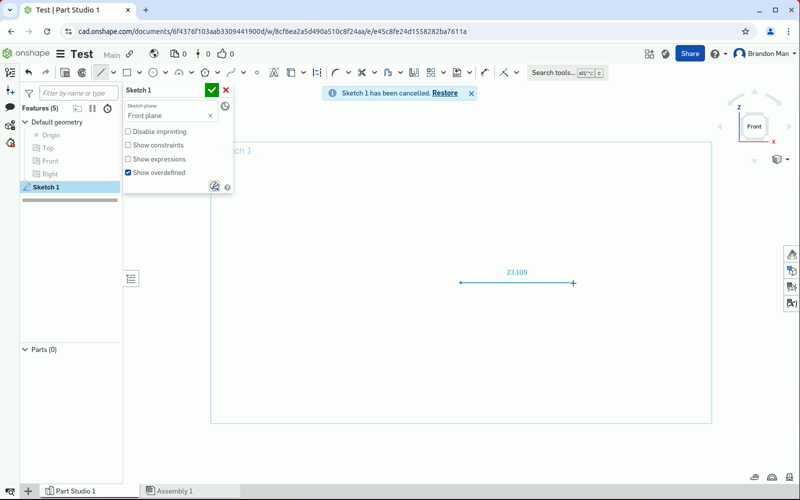
key_down(shift)
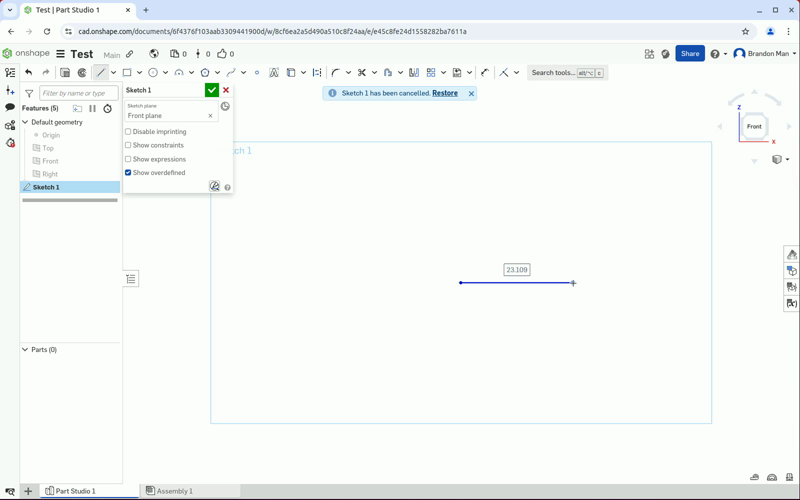
mouse_move(573, 196)
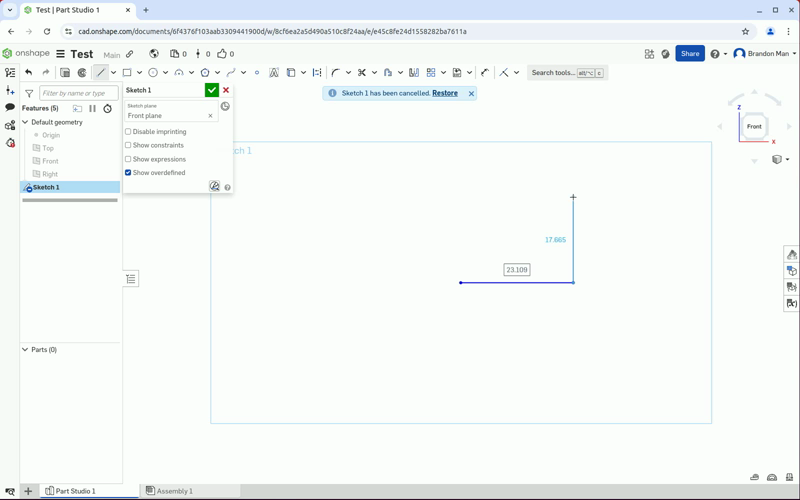
click(573, 196)
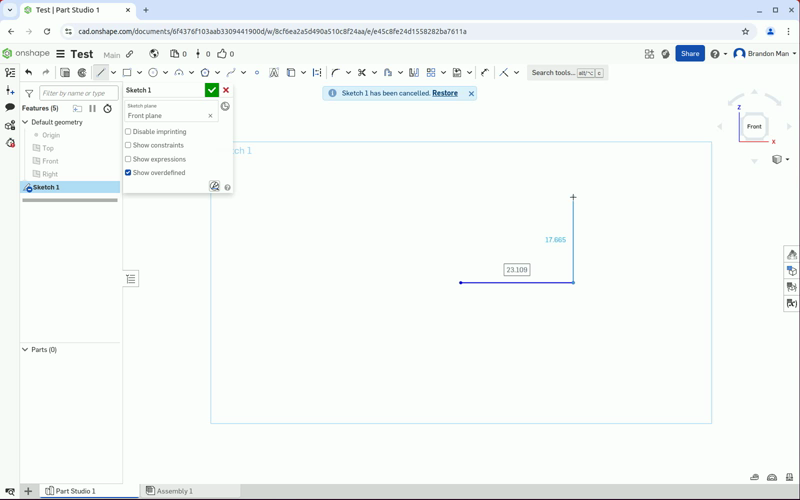
key_up(shift)
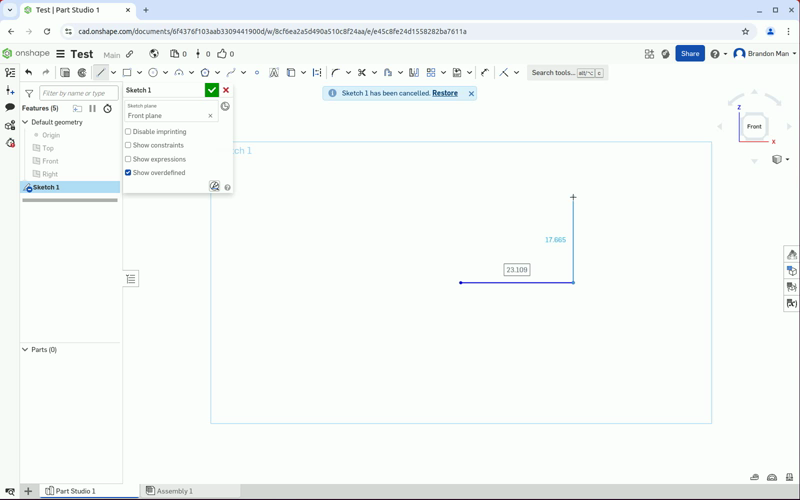
key_down(shift)
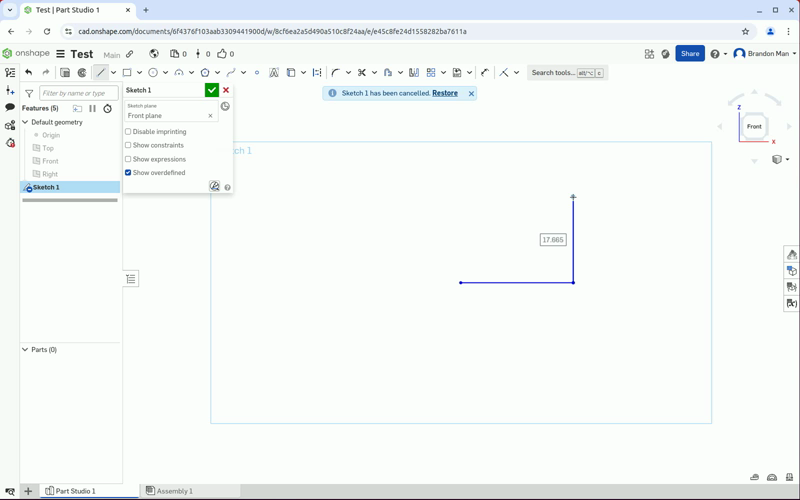
mouse_move(589, 196)
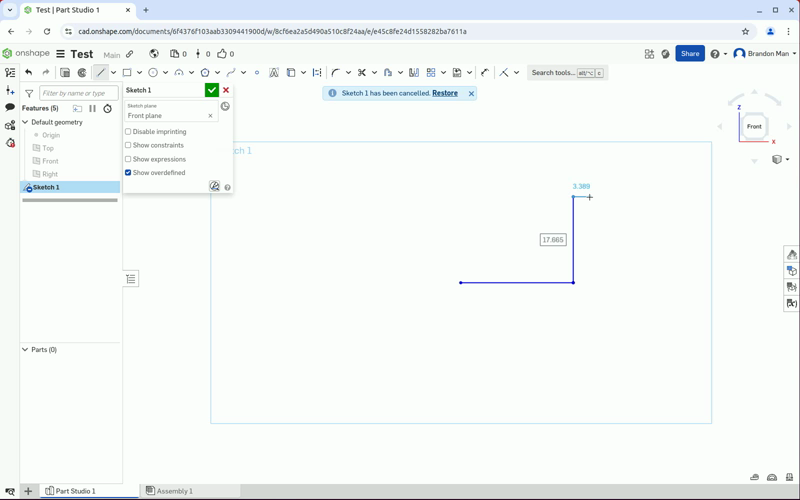
mouse_move(541, 196)
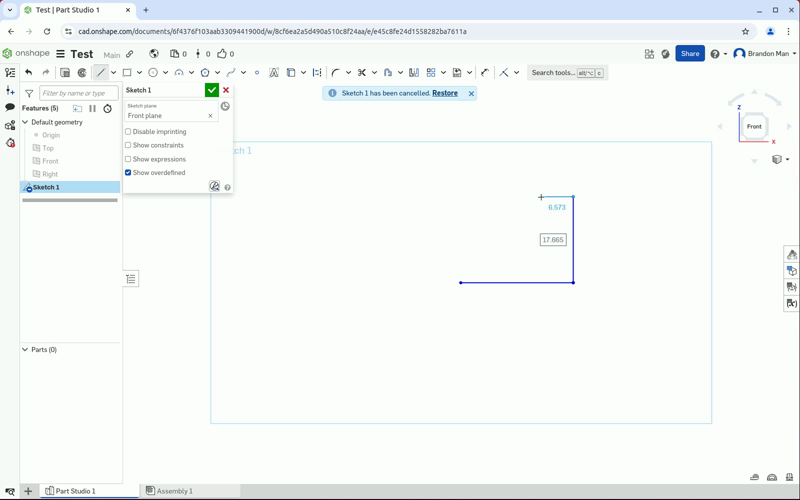
click(541, 196)
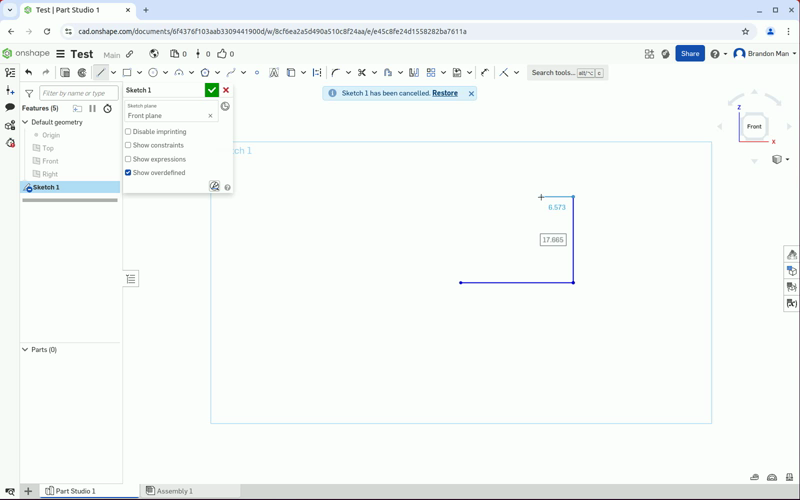
key_up(shift)
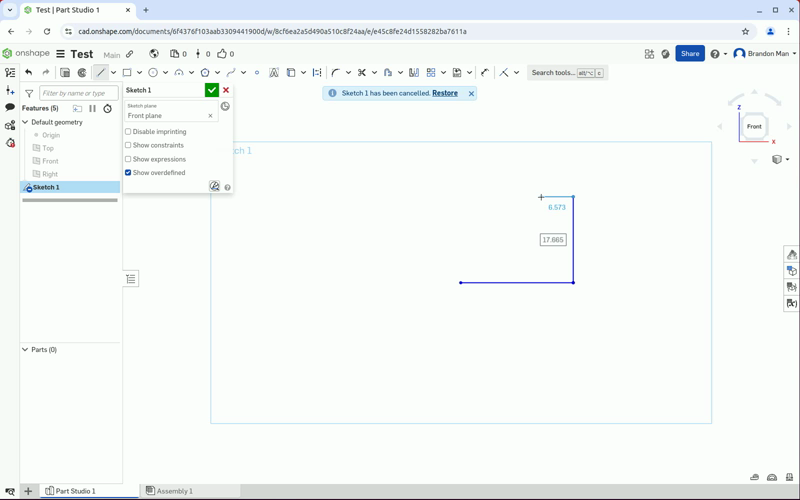
key_down(shift)
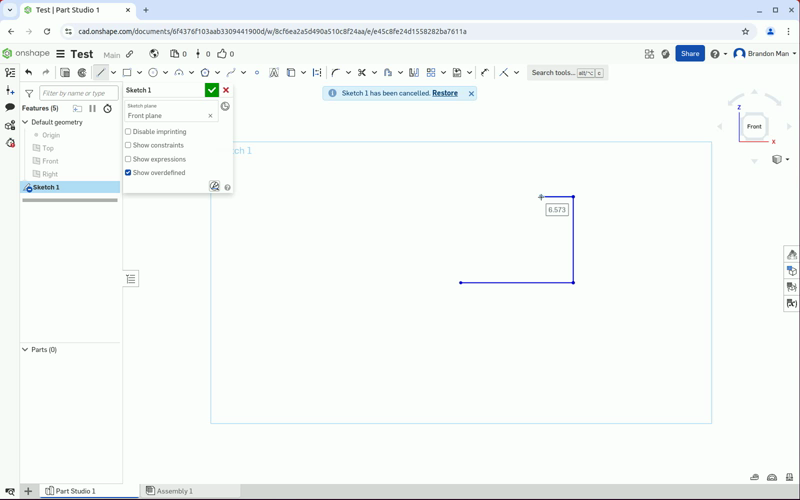
mouse_move(571, 196)
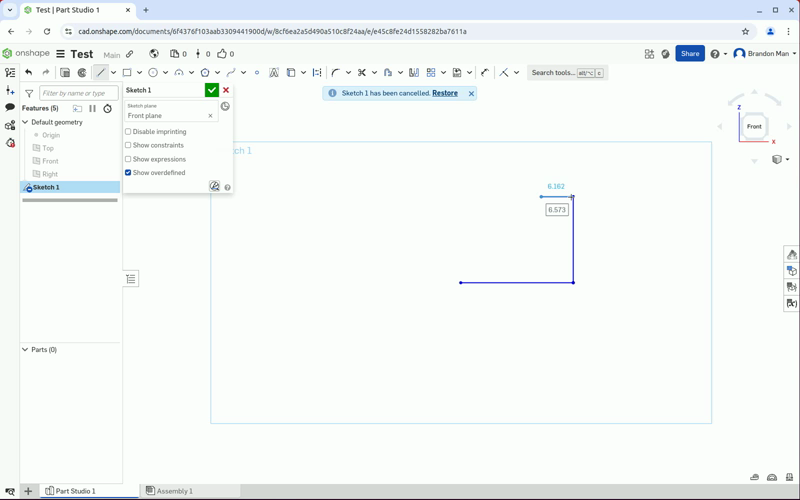
mouse_move(541, 255)
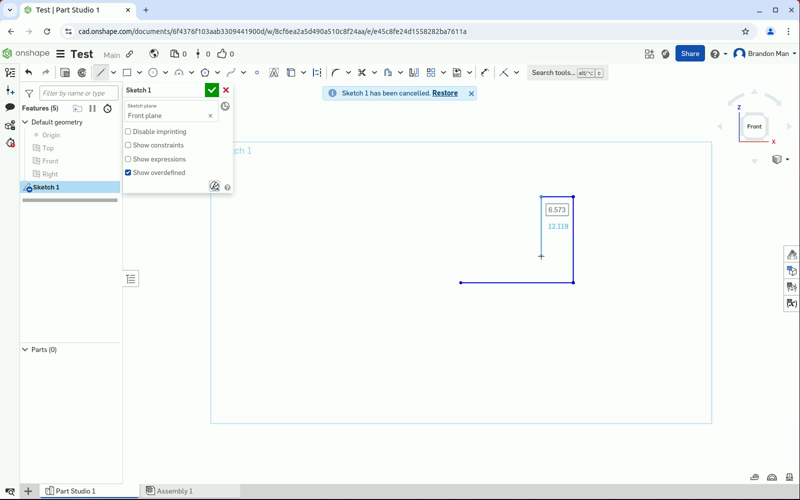
click(541, 255)
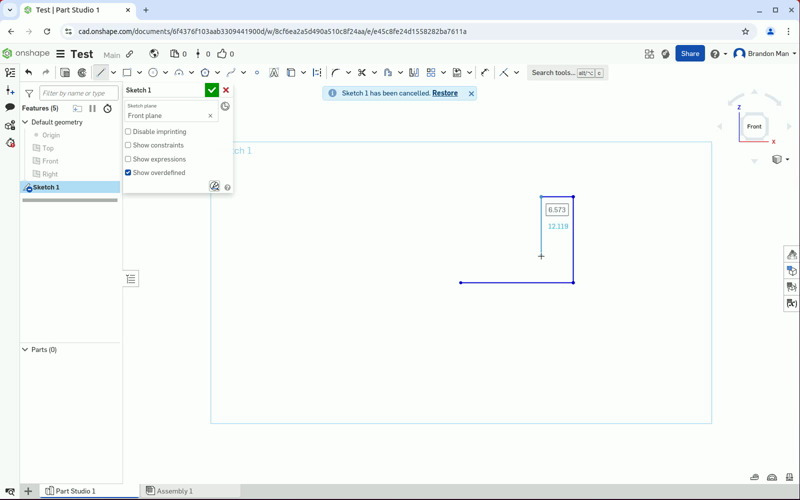
key_up(shift)
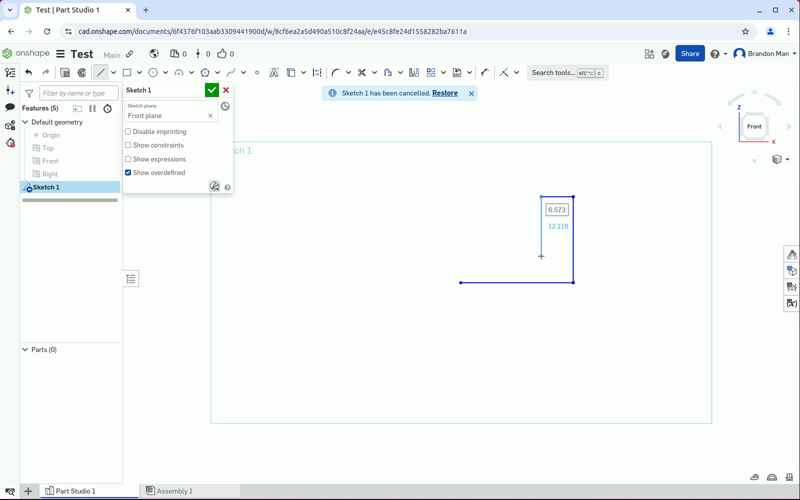
key_down(shift)
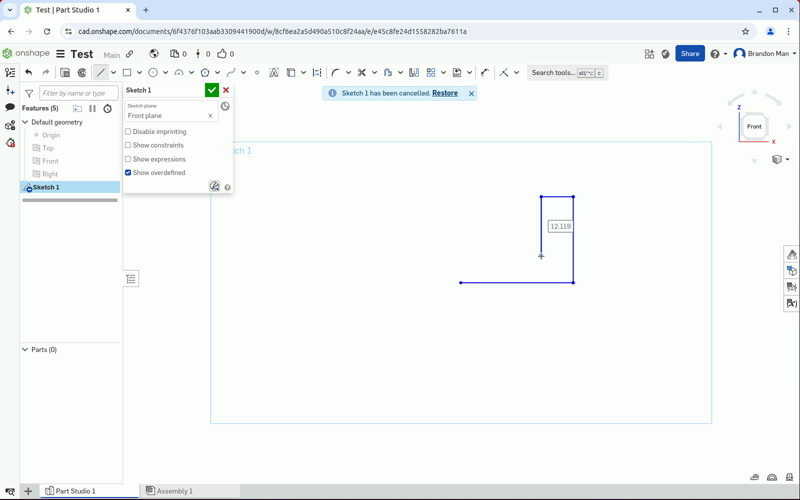
mouse_move(571, 255)
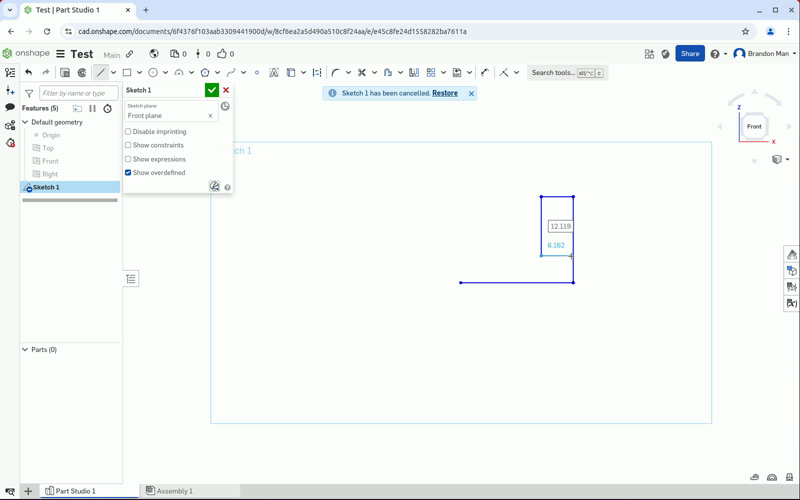
mouse_move(492, 255)
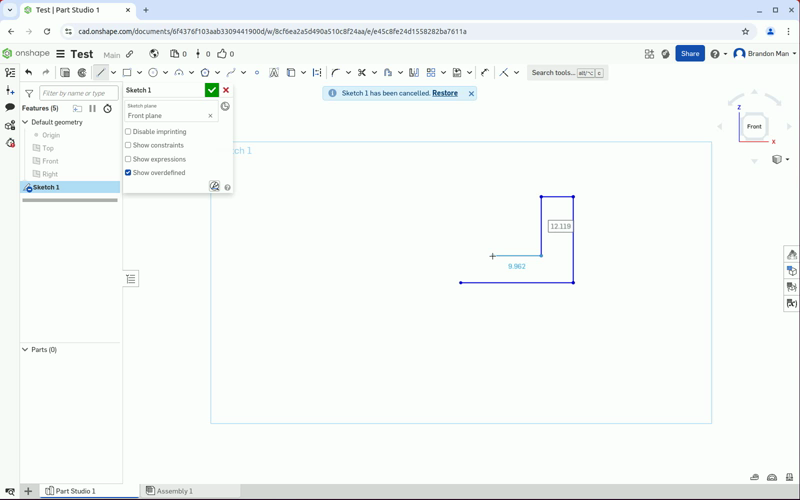
click(492, 255)
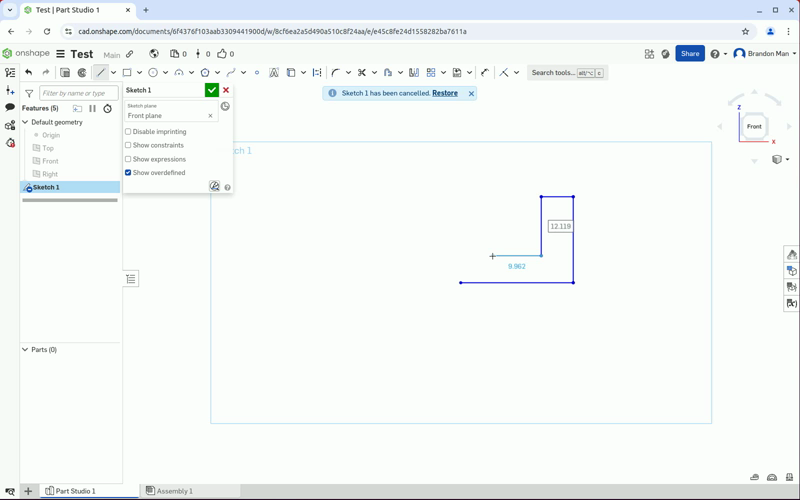
key_up(shift)
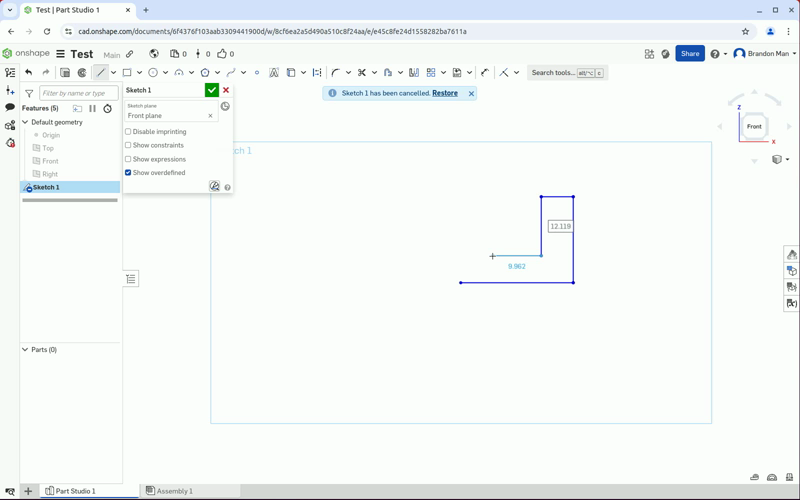
key_down(shift)
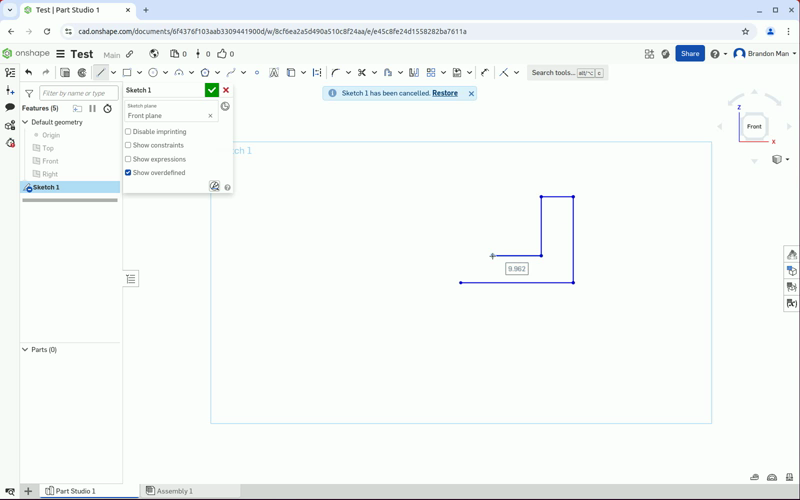
mouse_move(522, 255)
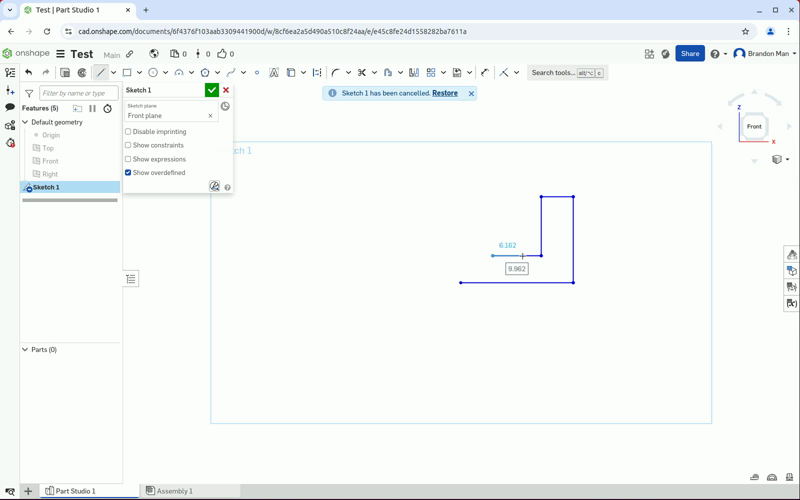
mouse_move(492, 196)
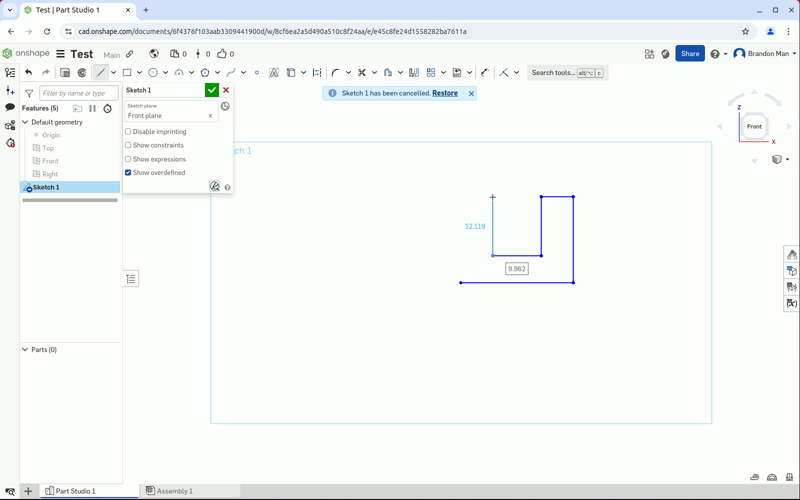
click(492, 196)
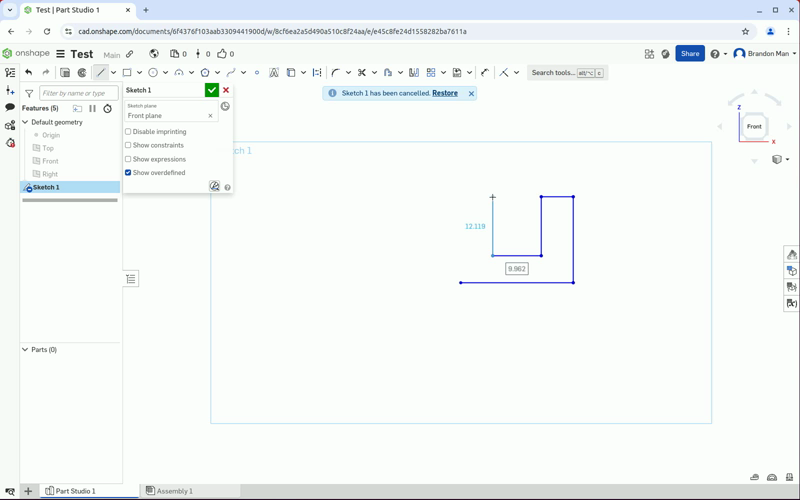
key_up(shift)
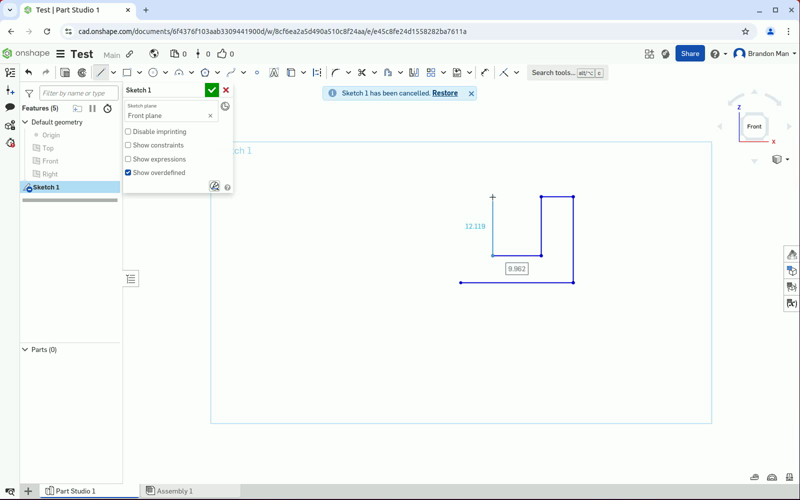
key_down(shift)
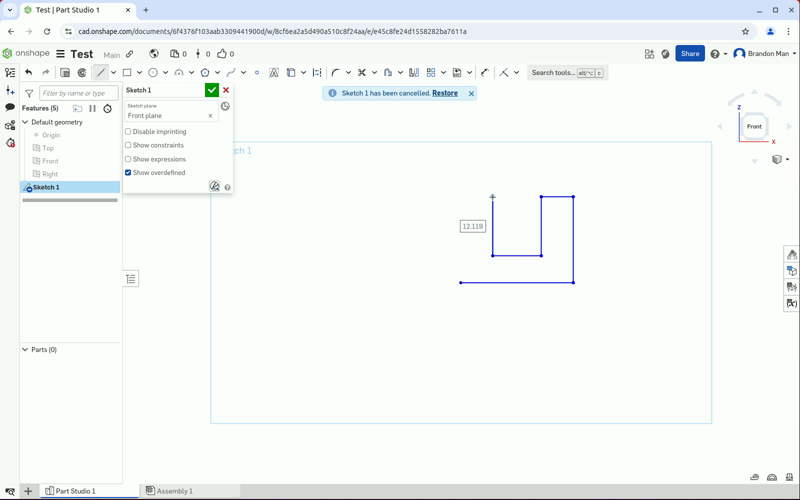
mouse_move(522, 196)
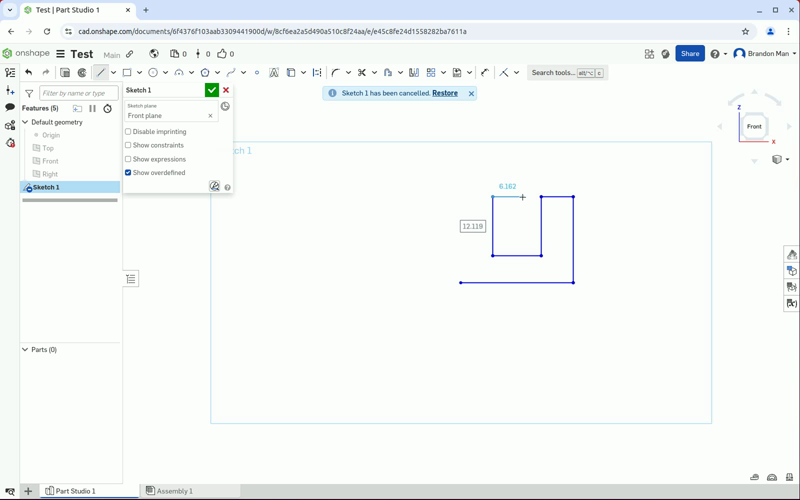
mouse_move(460, 196)
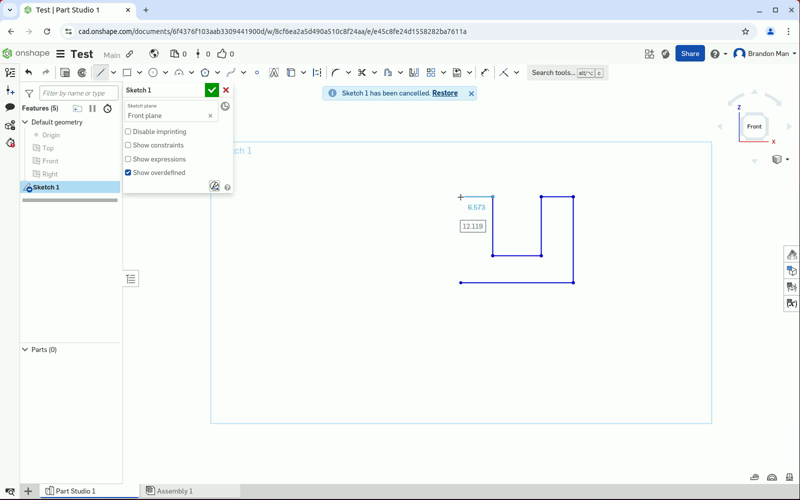
click(460, 196)
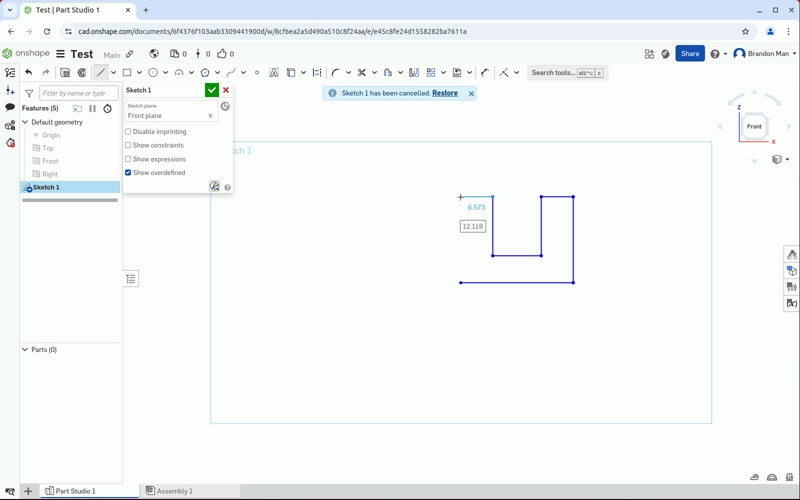
key_up(shift)
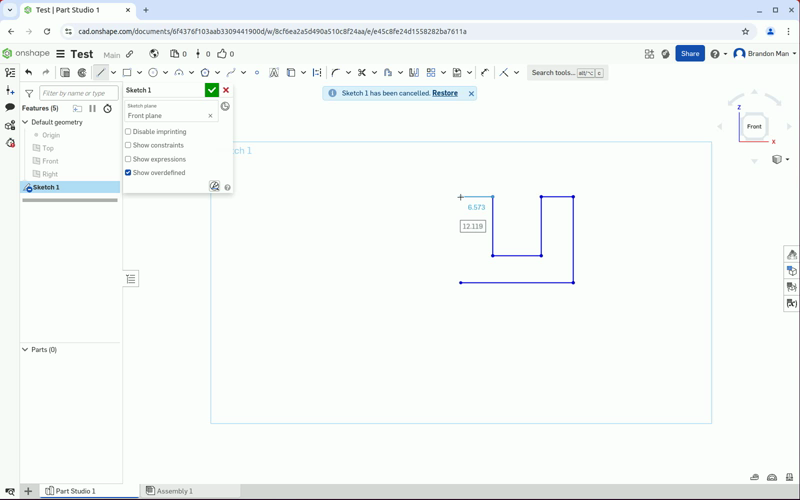
key_down(shift)
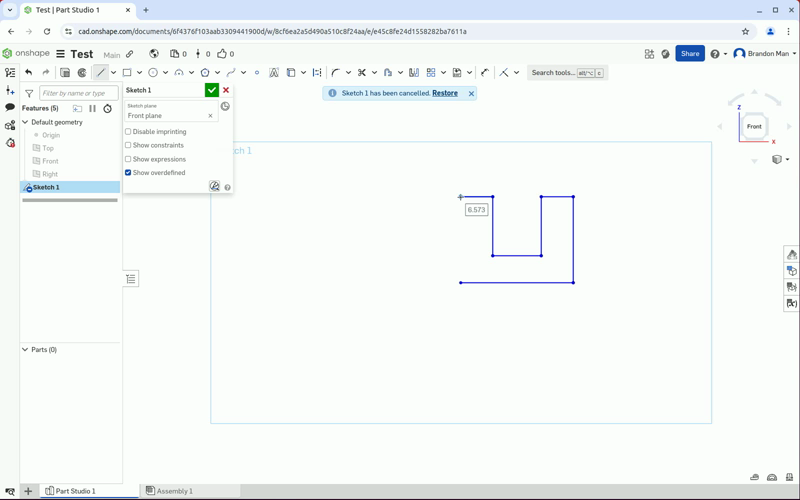
mouse_move(460, 282)
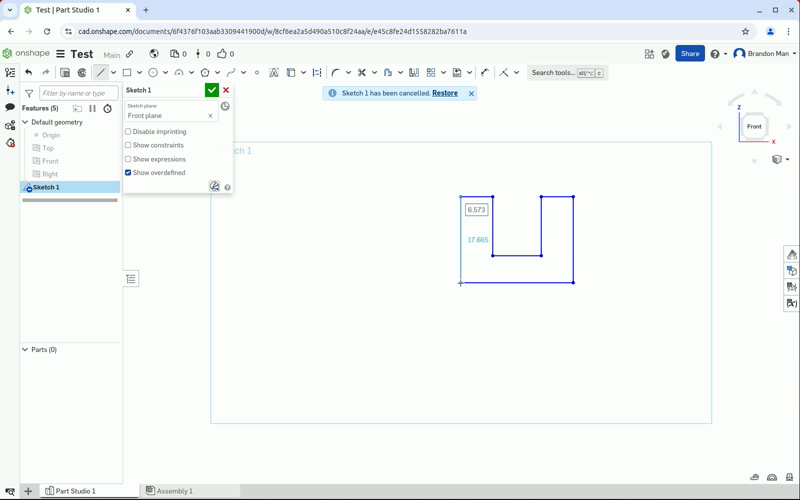
key_up(shift)
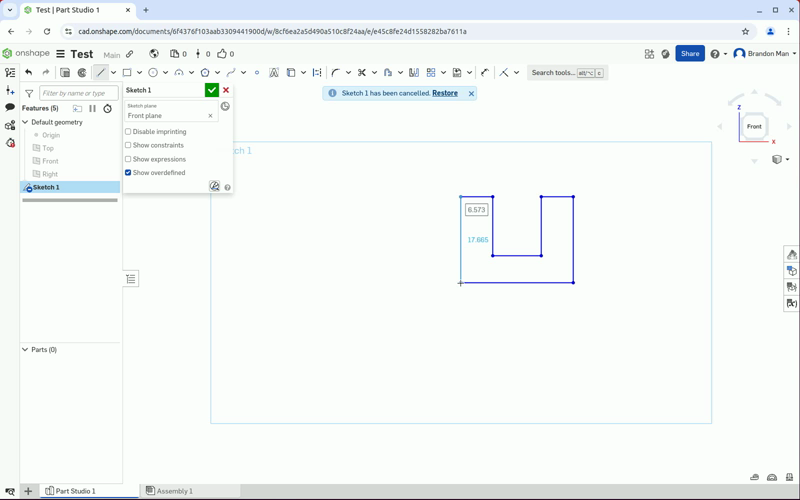
click(460, 282)
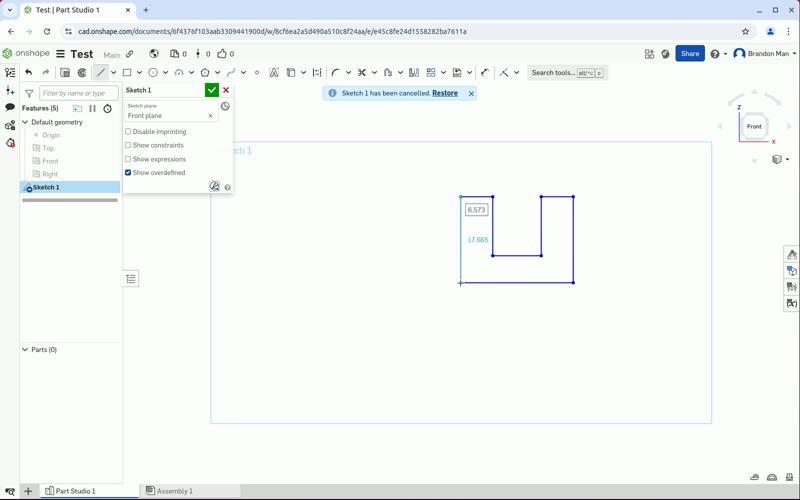
key(esc)
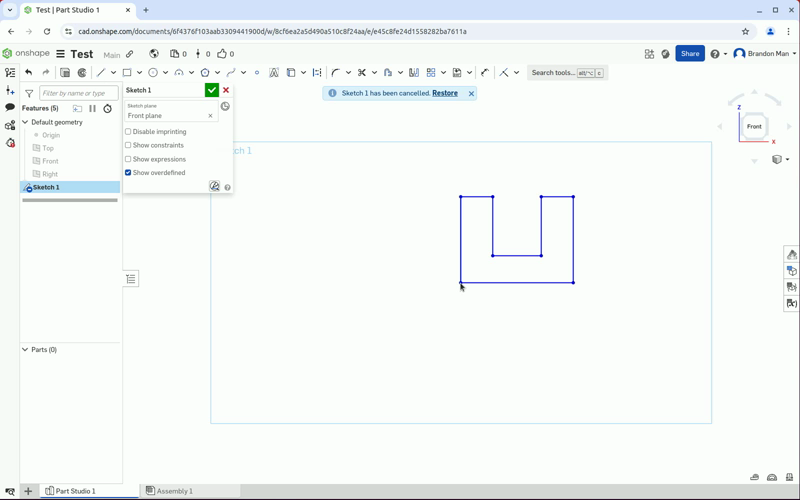
mouse_move(493, 264)
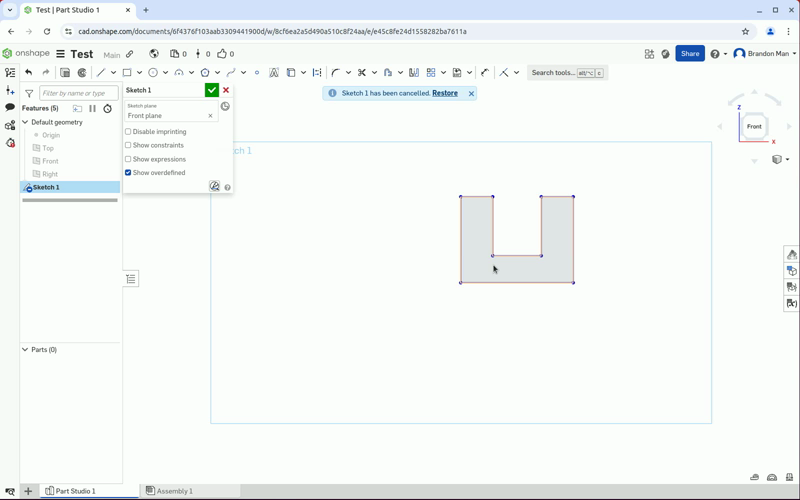
click(493, 264)
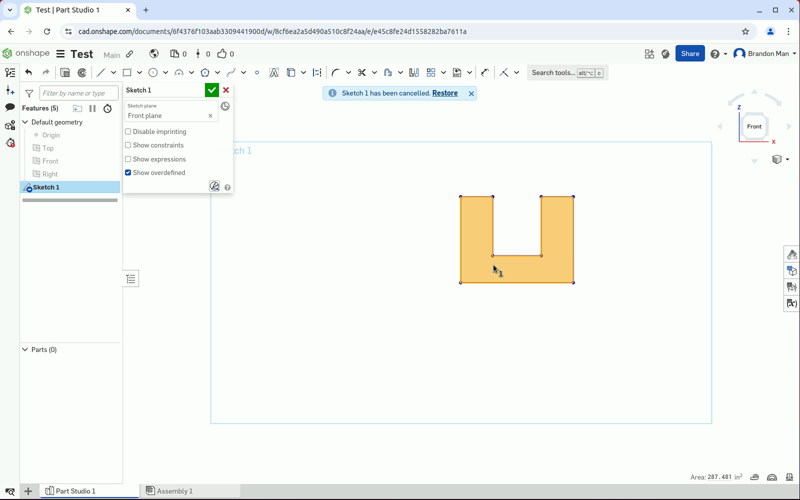
mouse_move(73, 352)
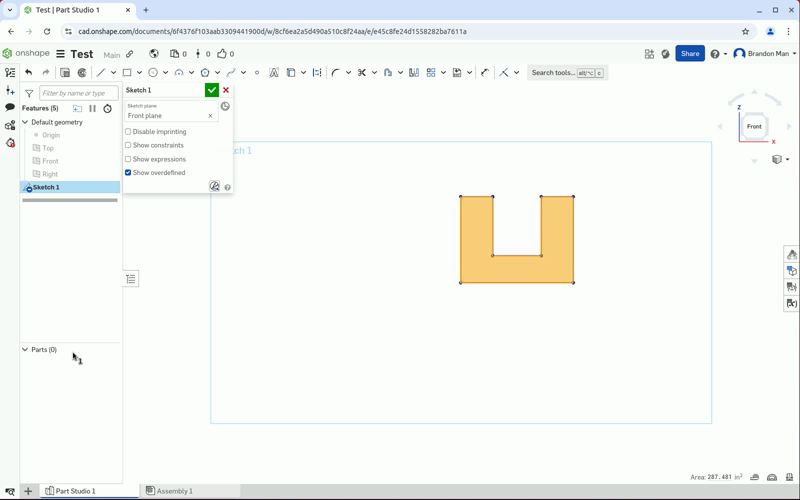
key(shift+y)
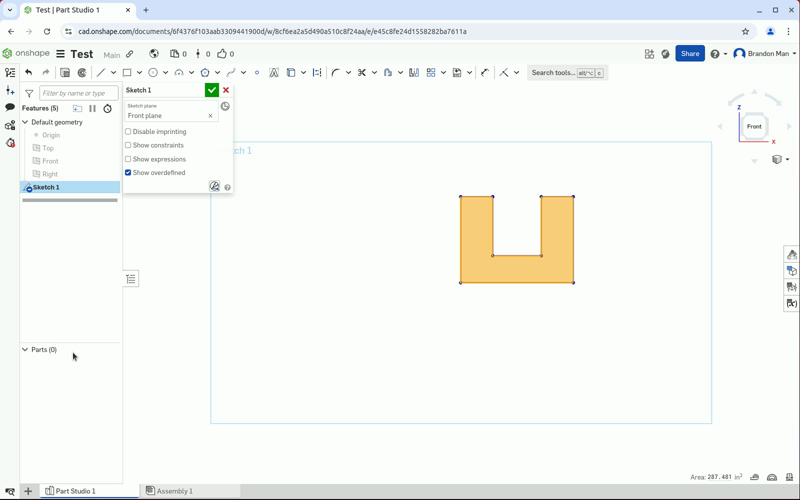
key(shift+e)
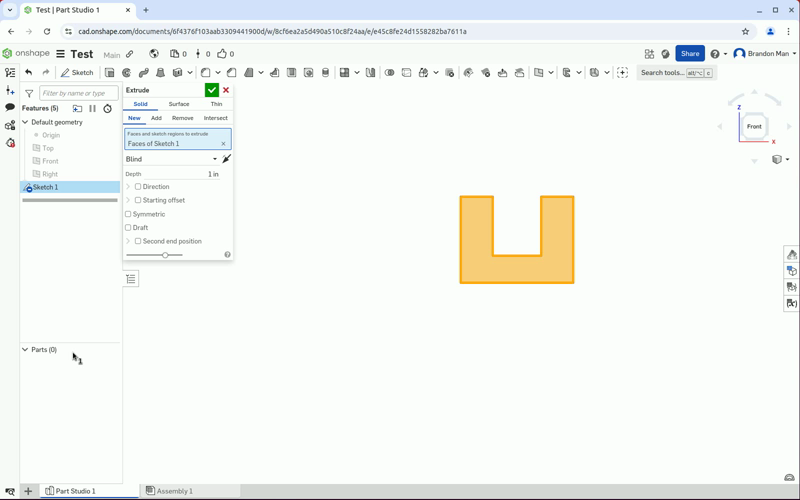
mouse_move(143, 106)
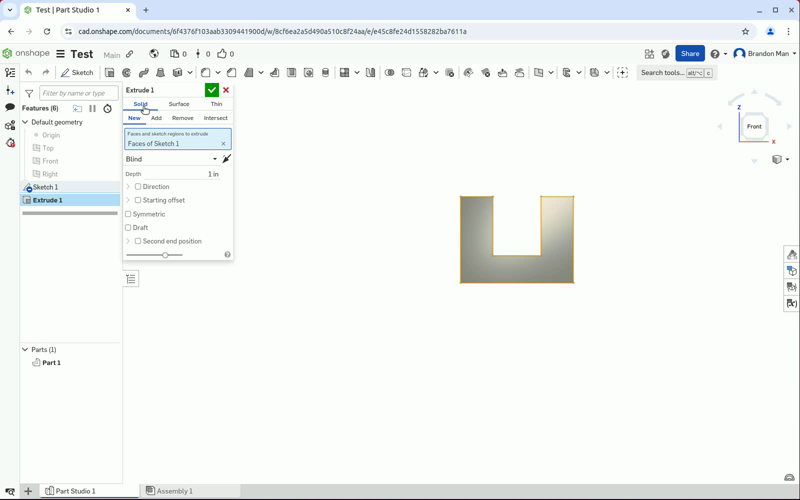
click(143, 106)
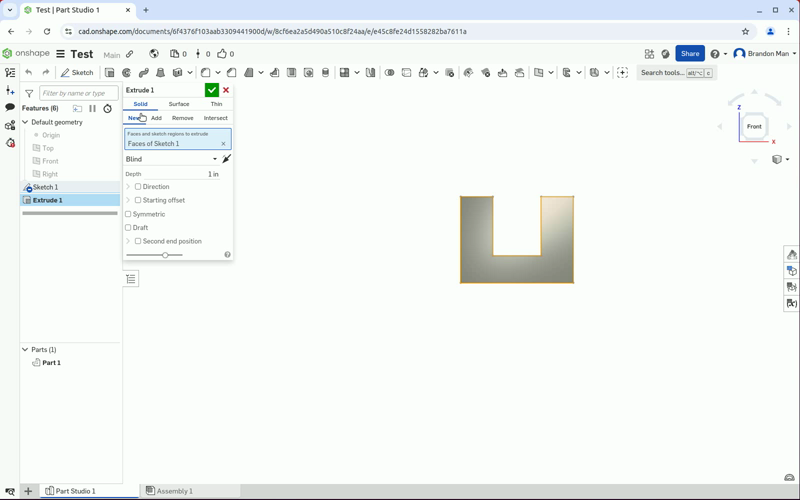
mouse_move(137, 120)
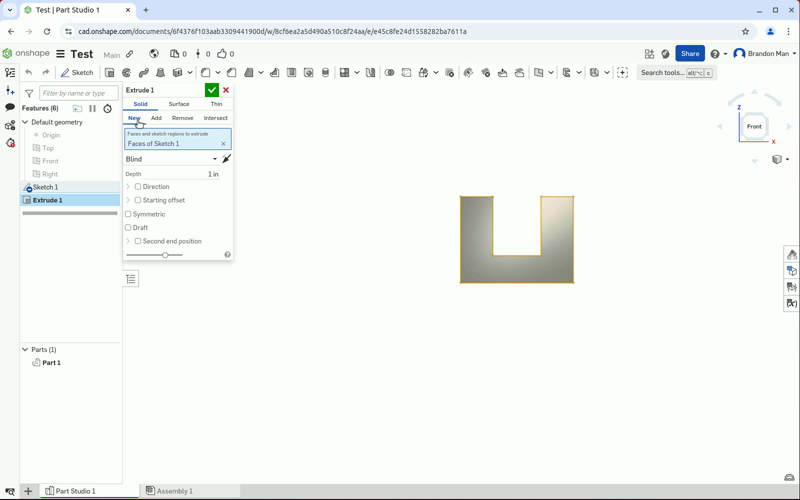
click(137, 120)
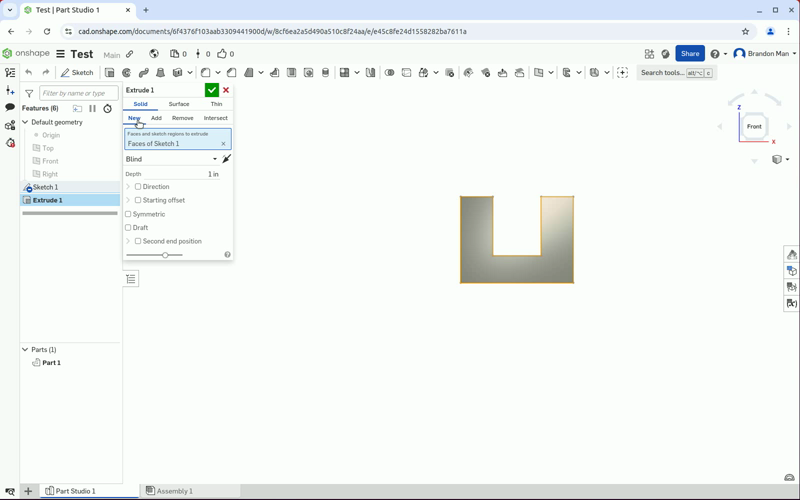
key(tab, 4)
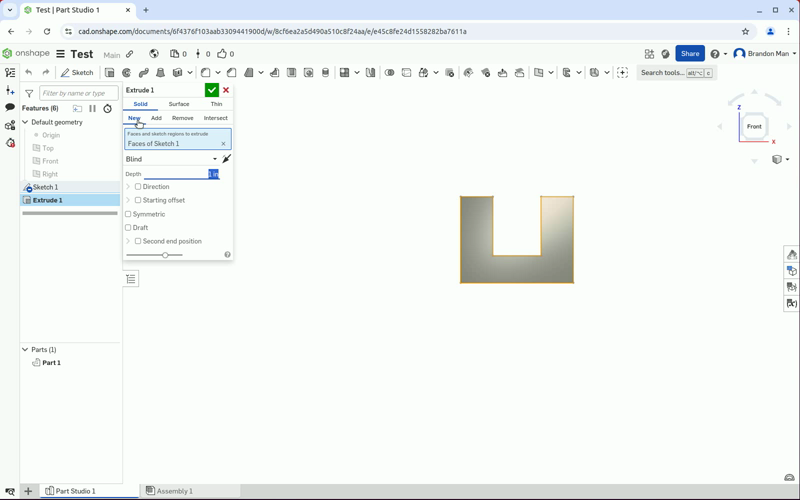
text(16.128)
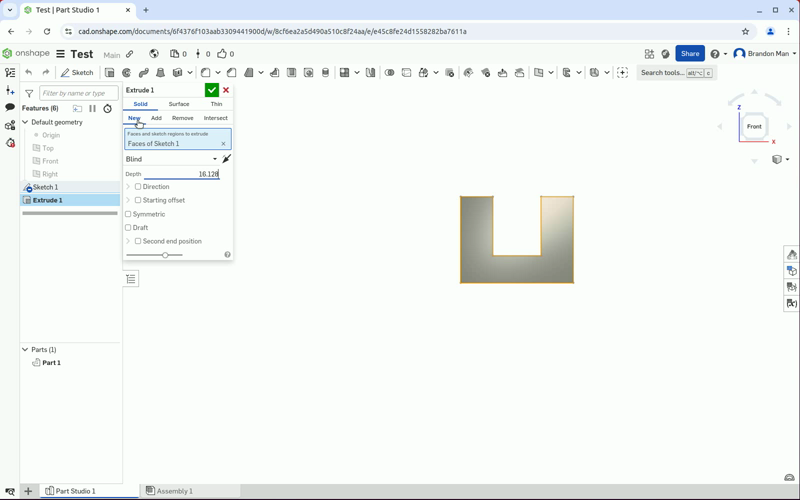
key(enter)
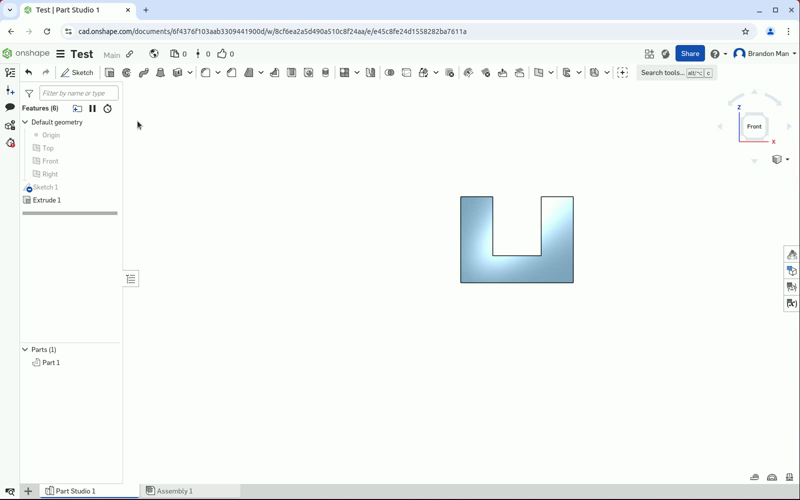
key(shift+h)
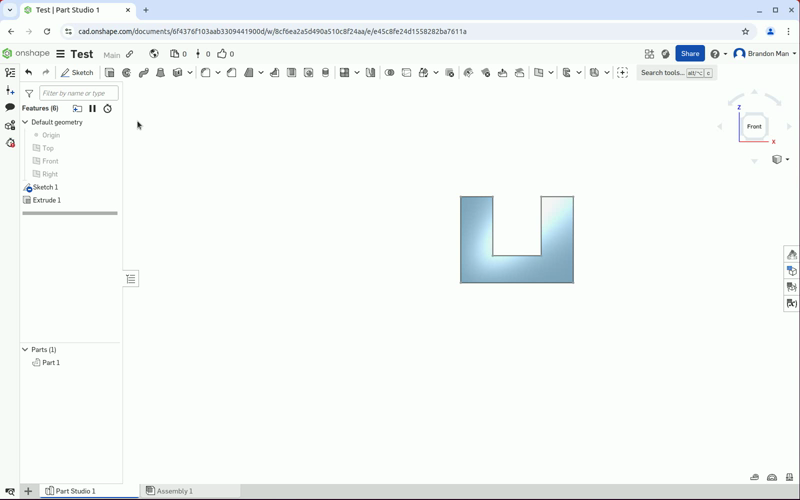
key(shift+h)
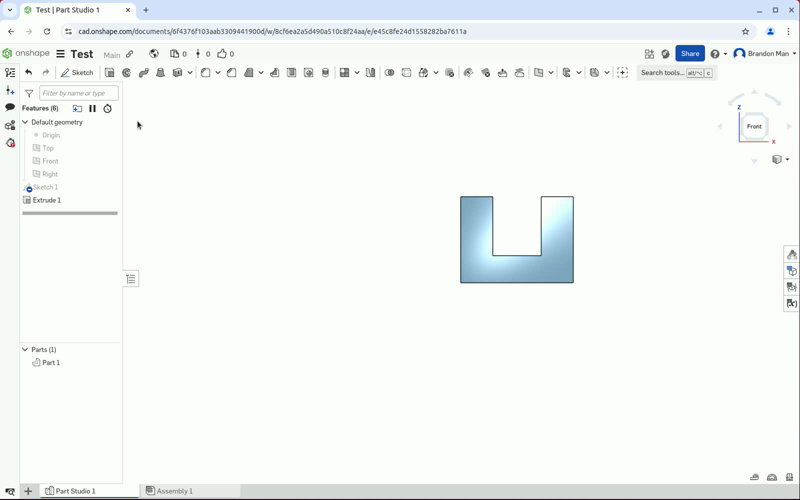
mouse_move(73, 189)
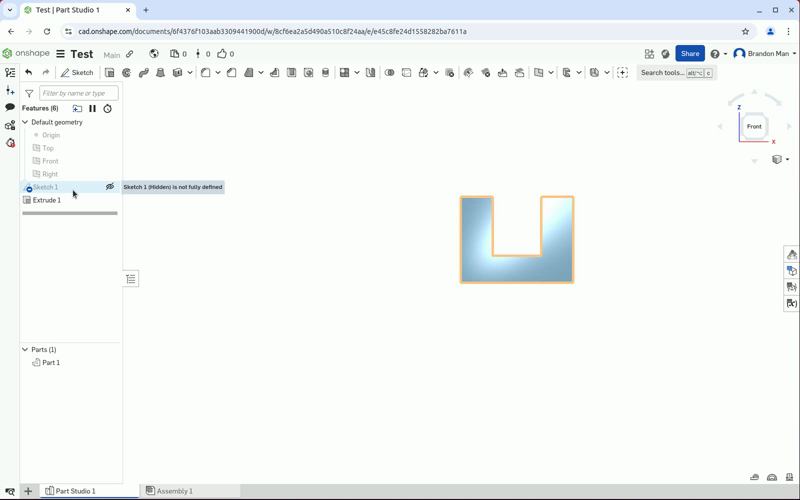
click(73, 189)
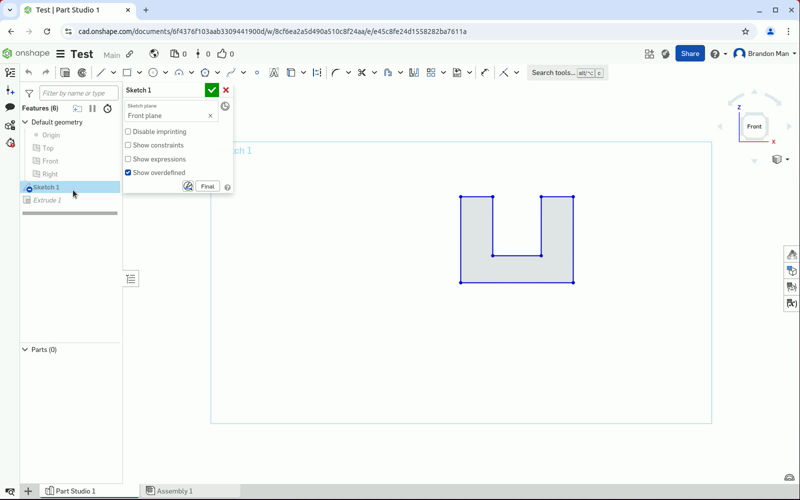
mouse_move(229, 92)
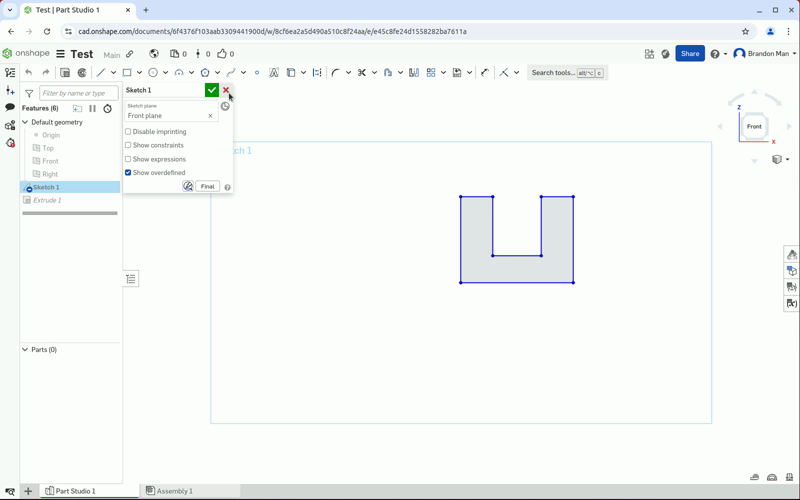
click(229, 92)
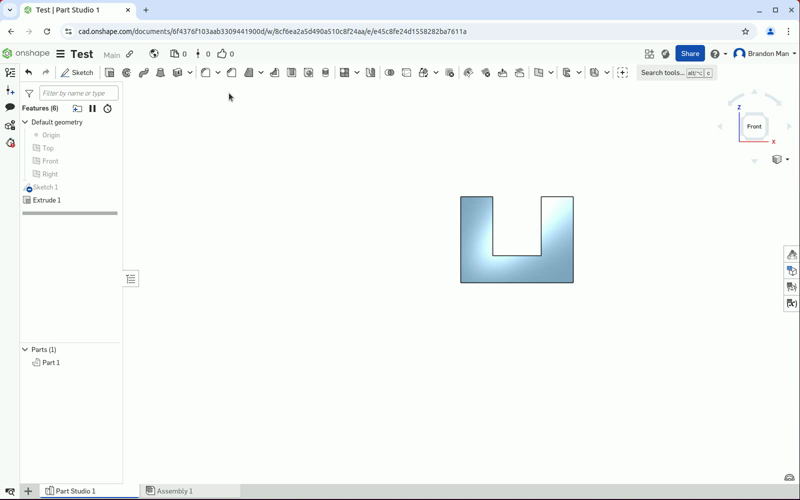
mouse_move(73, 352)
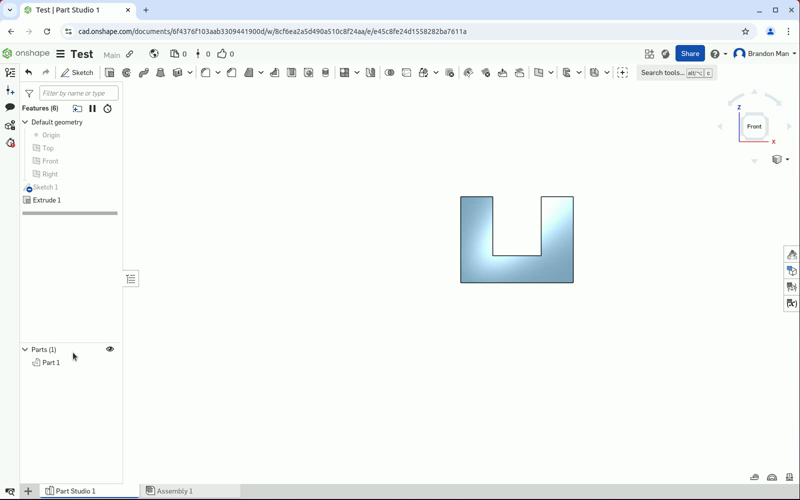
key(y)
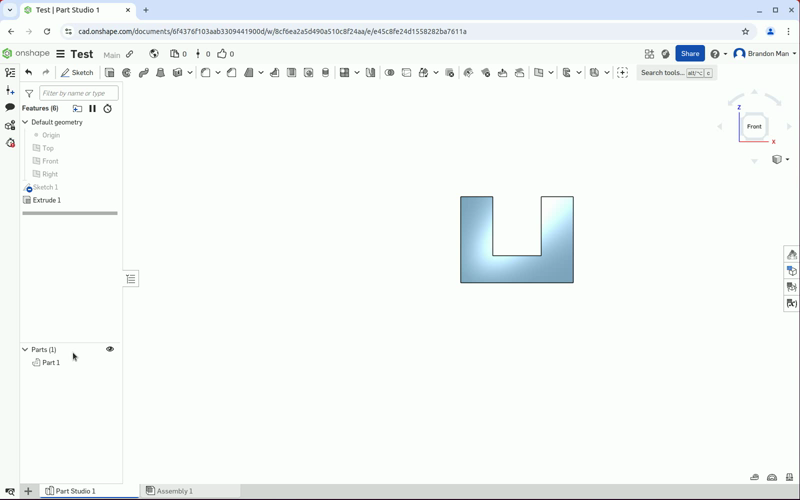
key(shift+p)
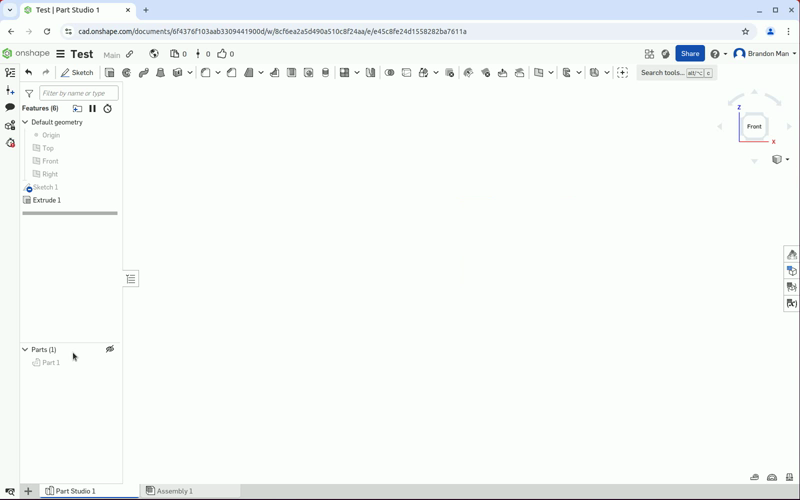
key(space)
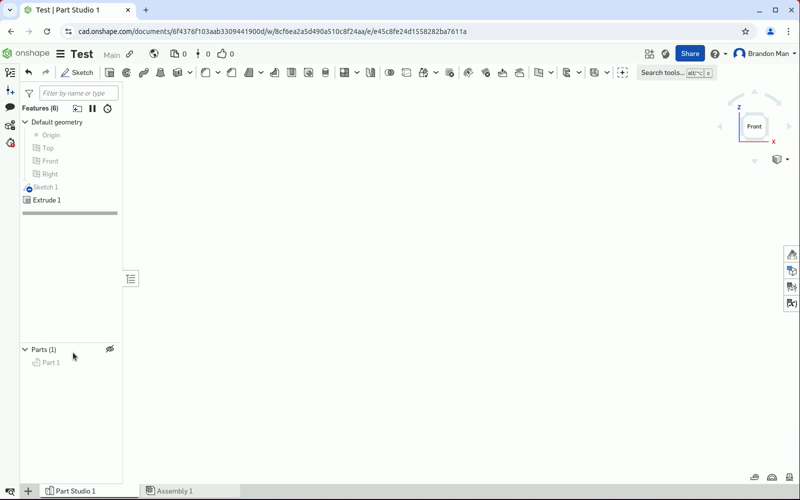
key_down(shift)
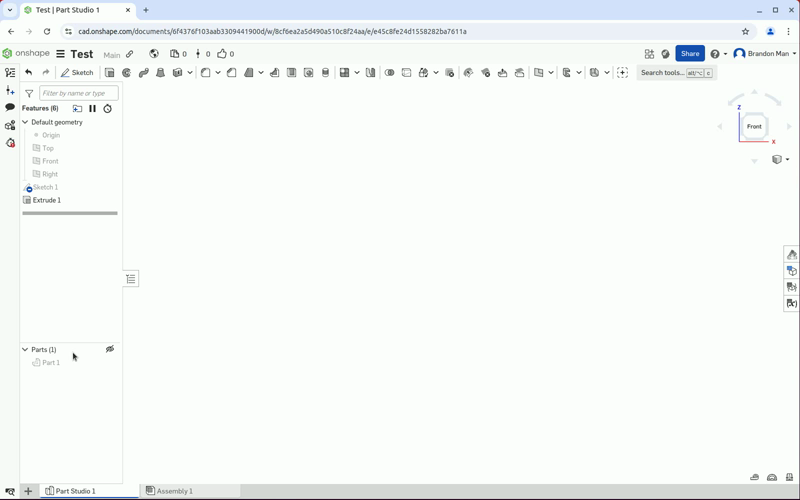
key(down)
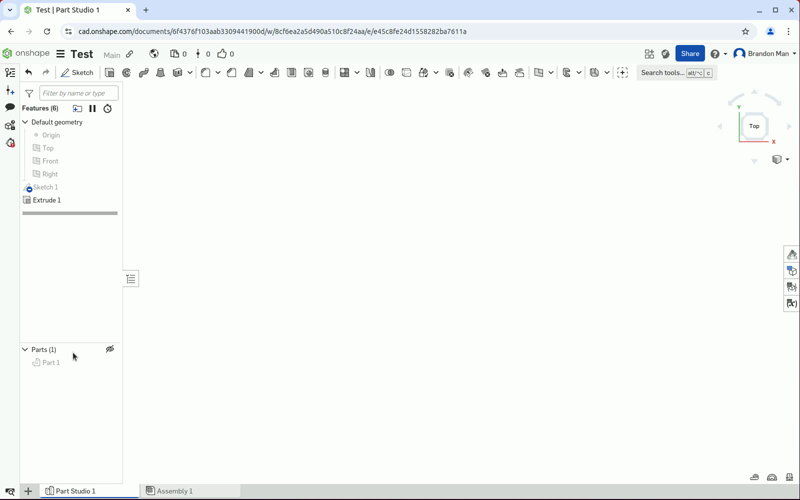
key_up(shift)
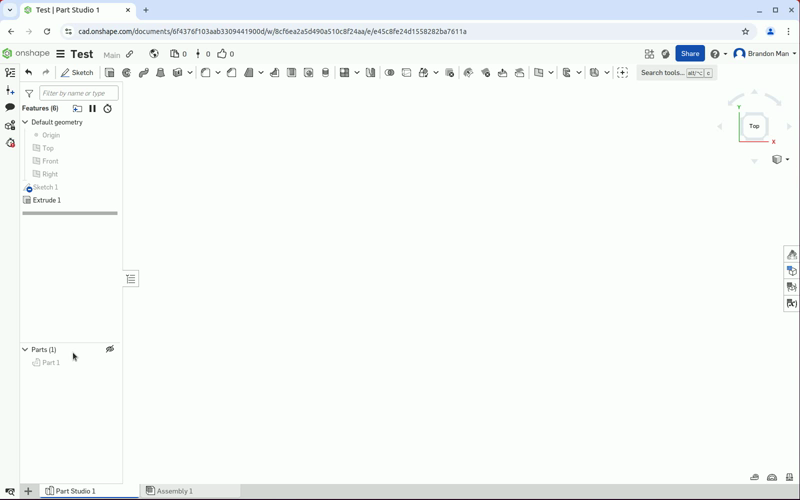
mouse_move(73, 352)
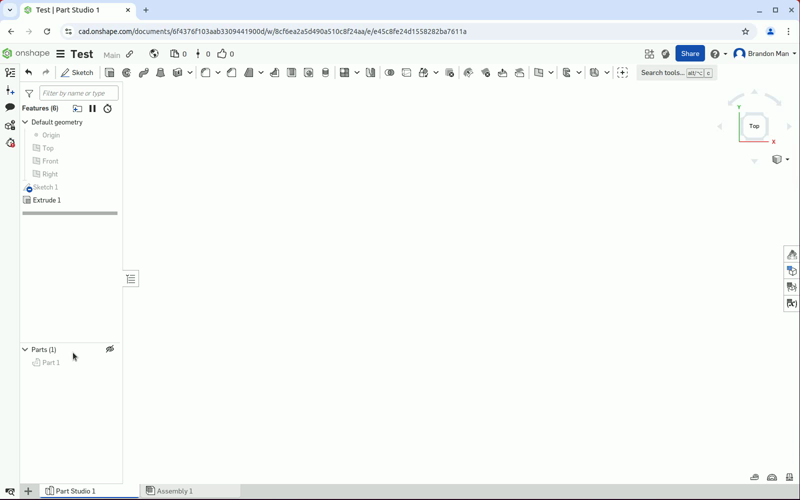
key(shift+y)
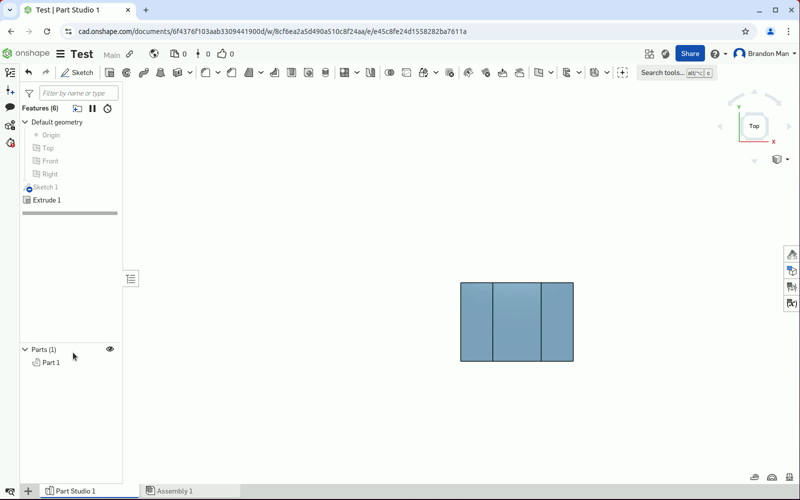
mouse_move(541, 75)
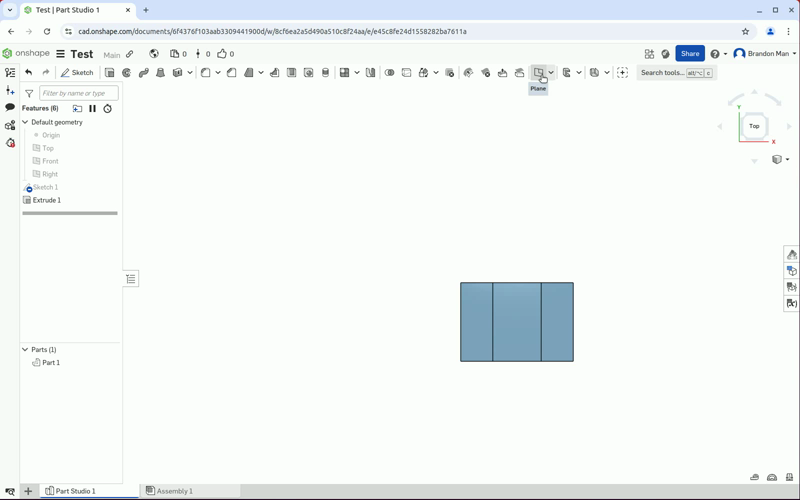
click(541, 75)
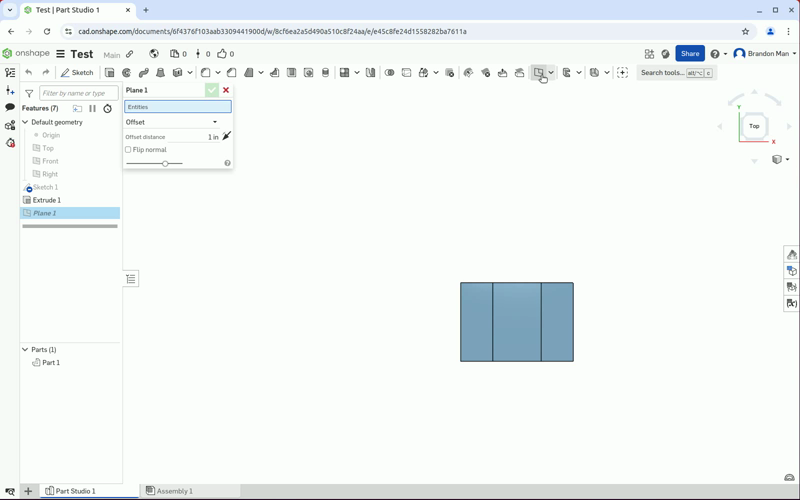
mouse_move(73, 150)
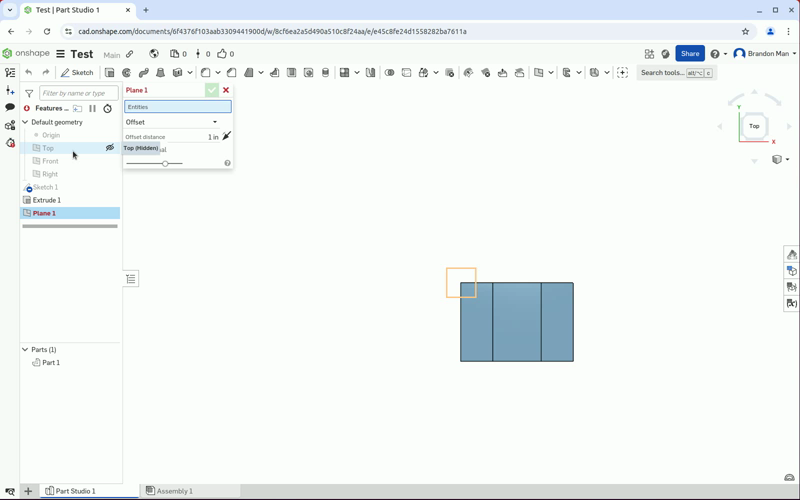
click(73, 150)
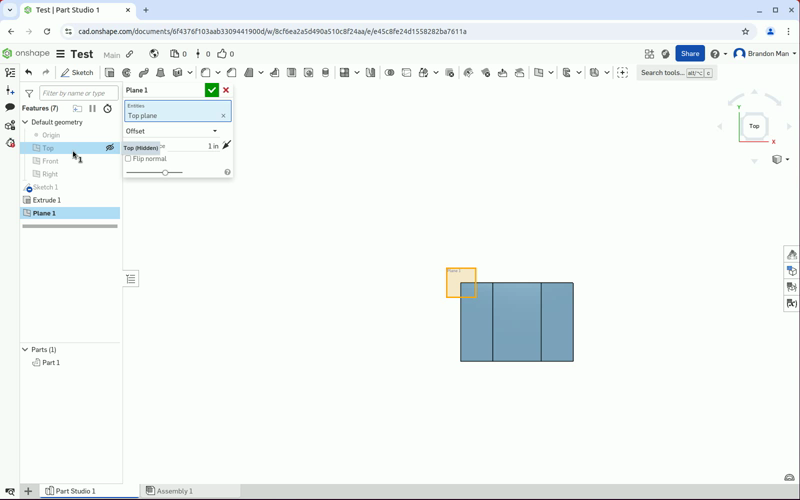
key(tab, 2)
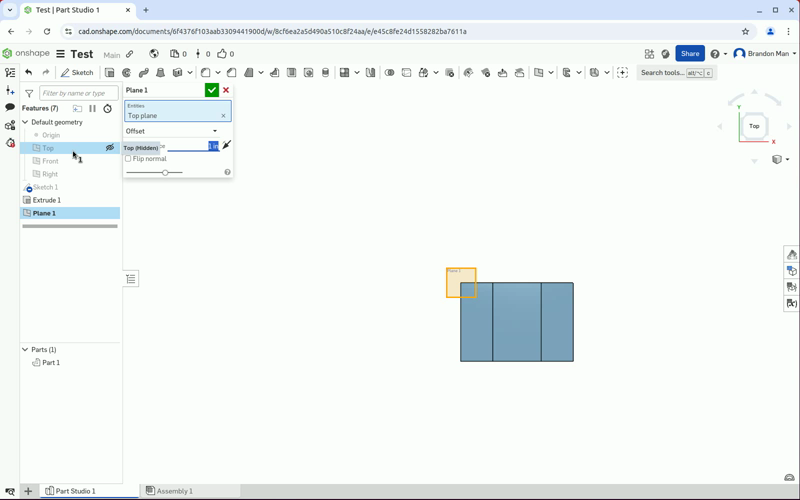
text(17.809)
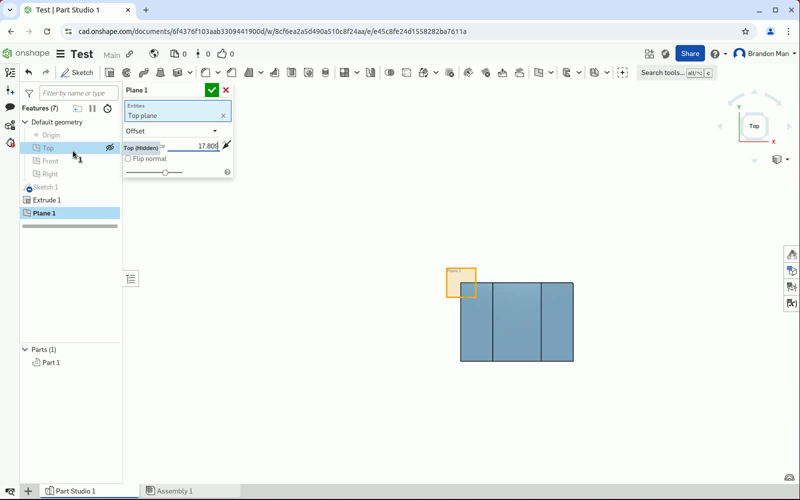
key(enter, 2)
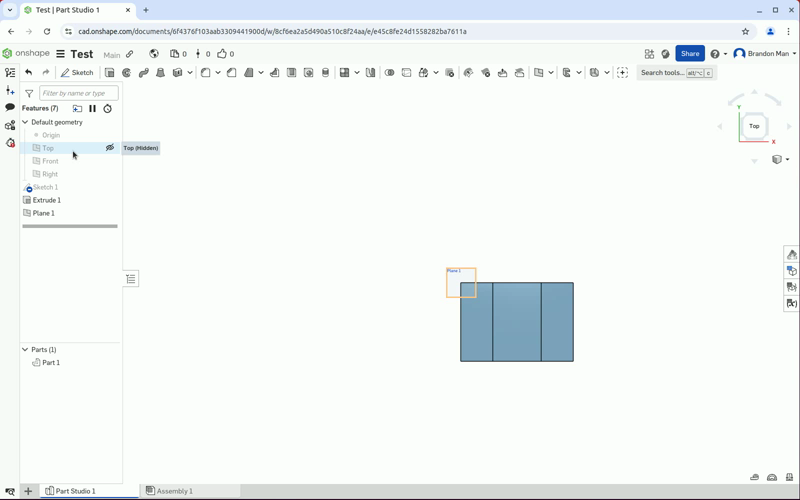
key(shift+s)
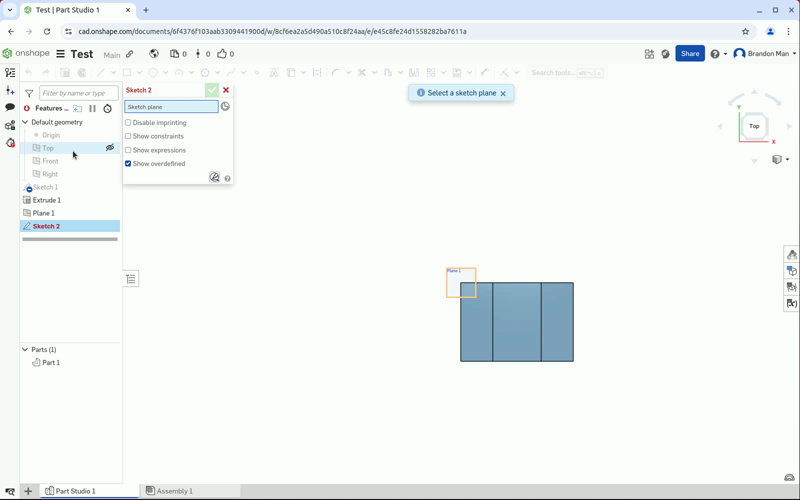
mouse_move(73, 215)
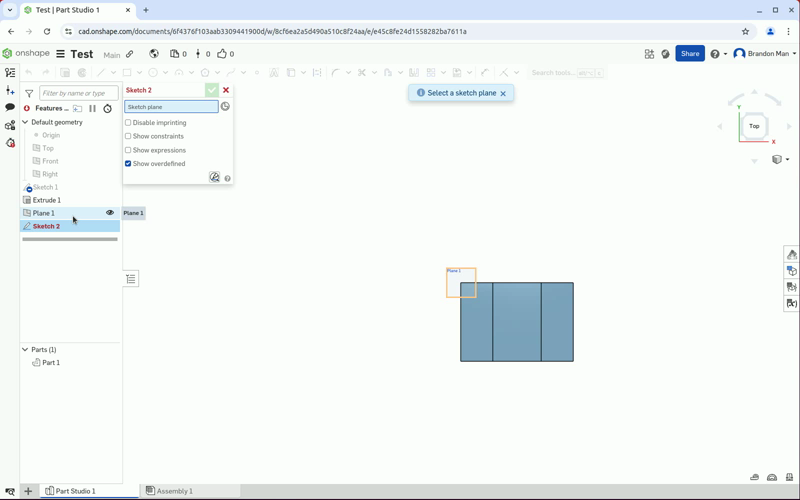
click(73, 215)
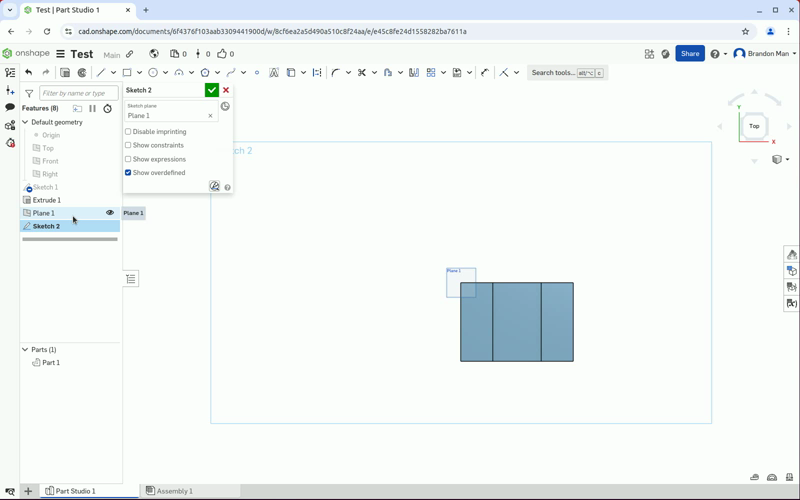
mouse_move(73, 352)
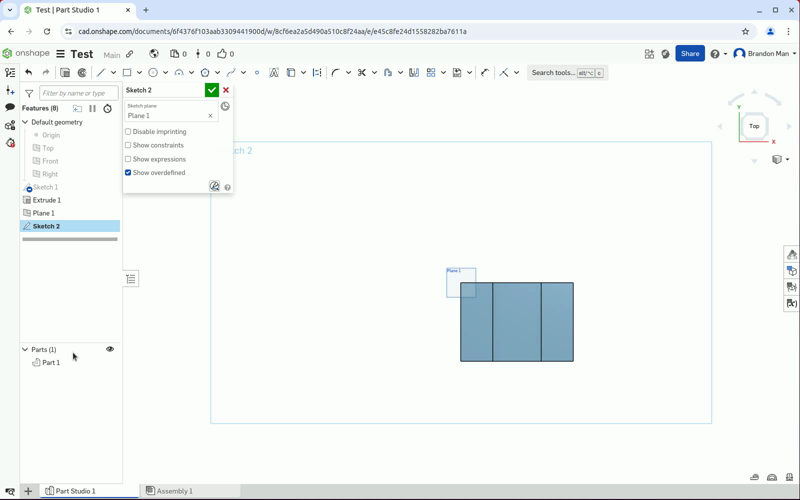
key(y)
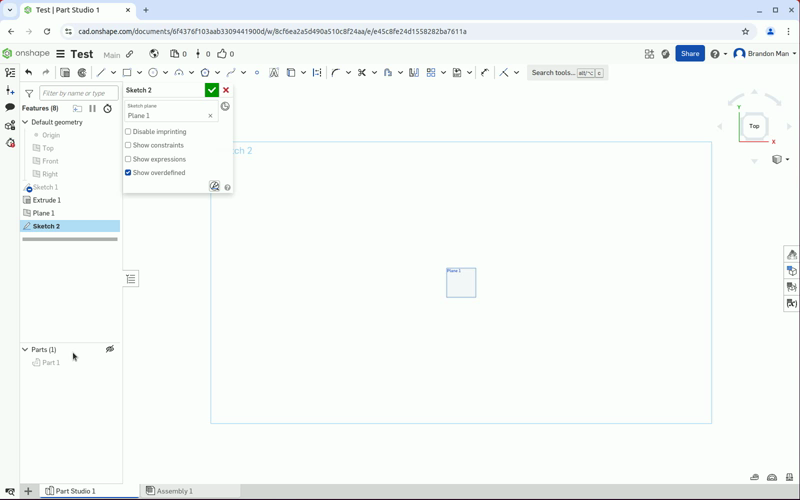
key(l)
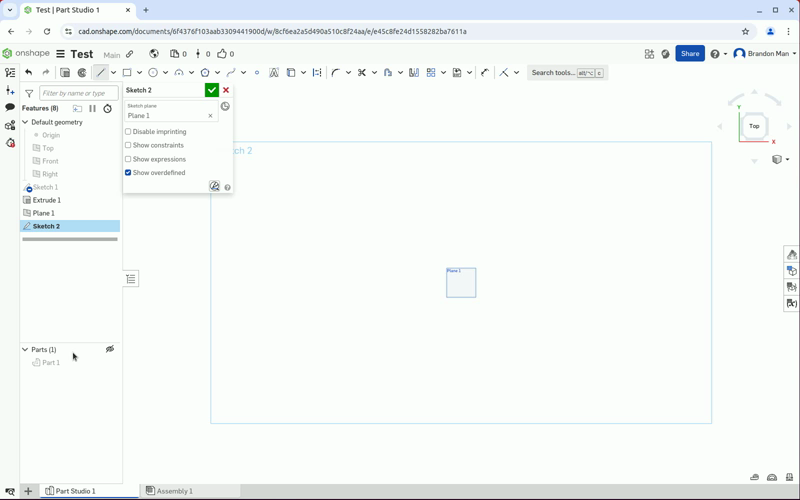
key_down(shift)
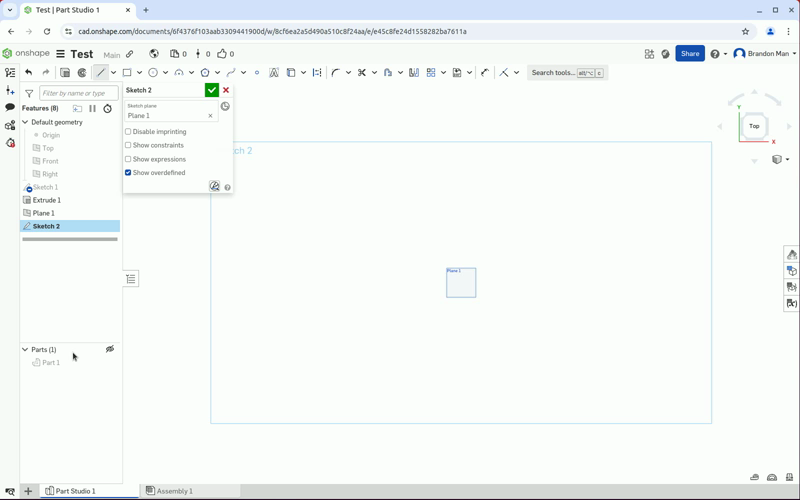
mouse_move(541, 341)
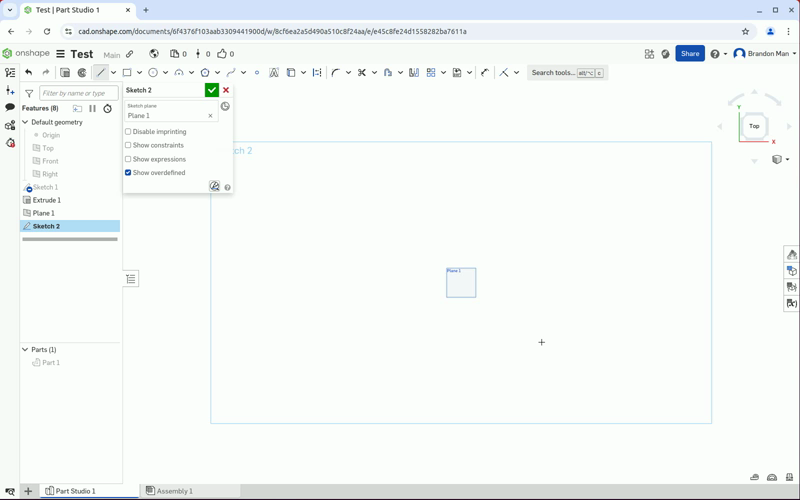
click(541, 341)
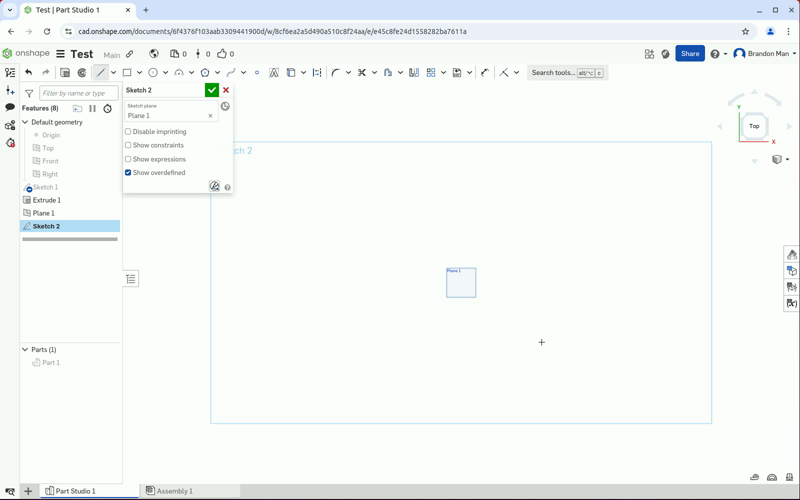
key_up(shift)
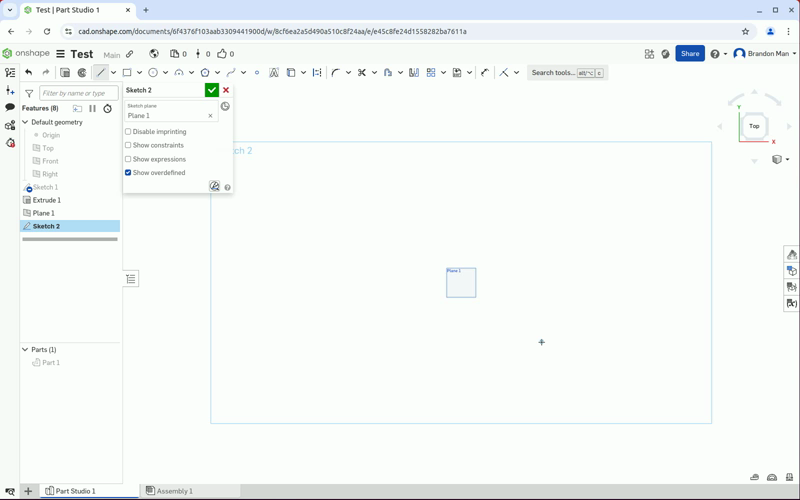
key_down(shift)
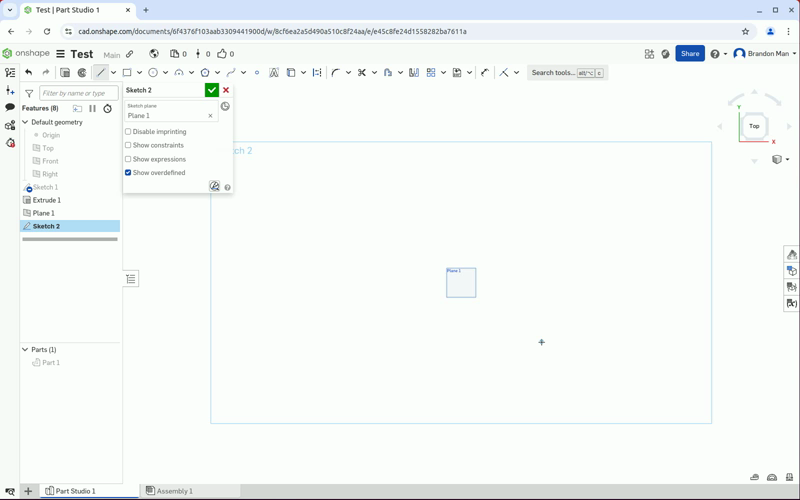
mouse_move(571, 341)
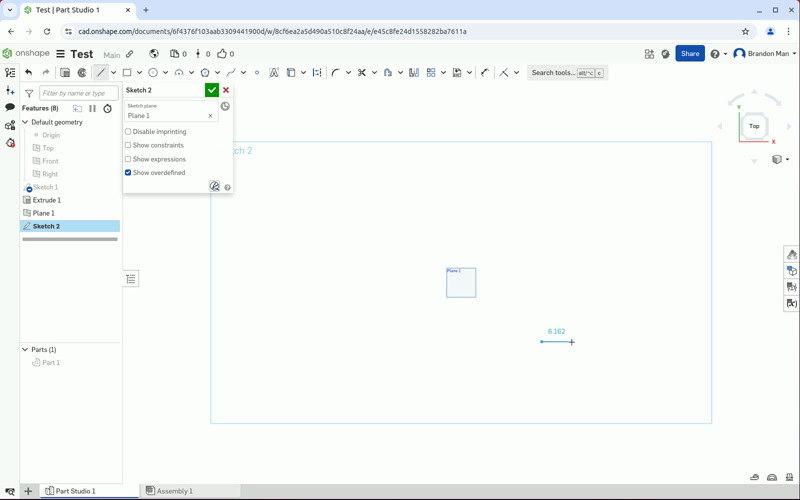
mouse_move(574, 341)
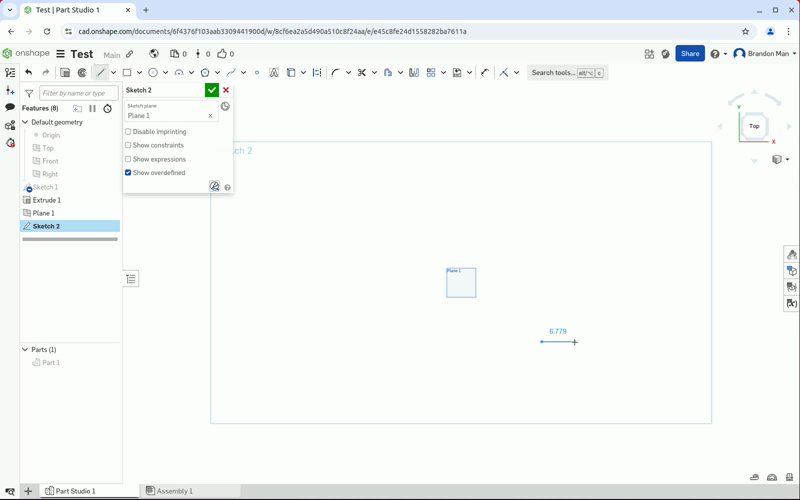
click(574, 341)
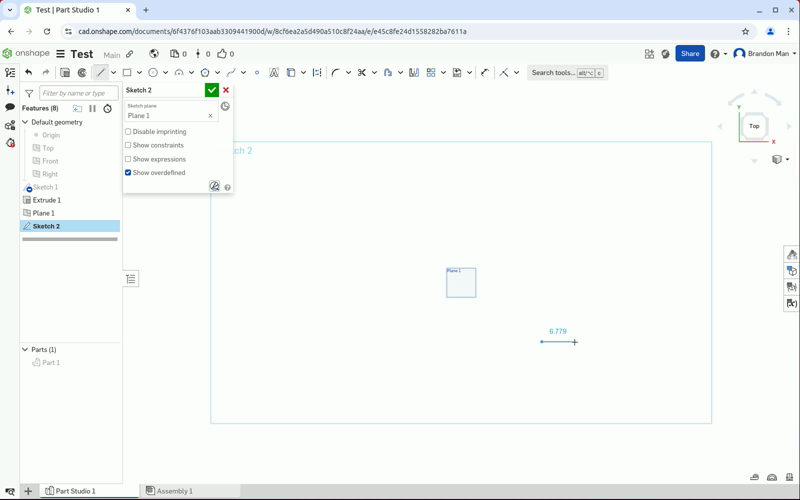
key_up(shift)
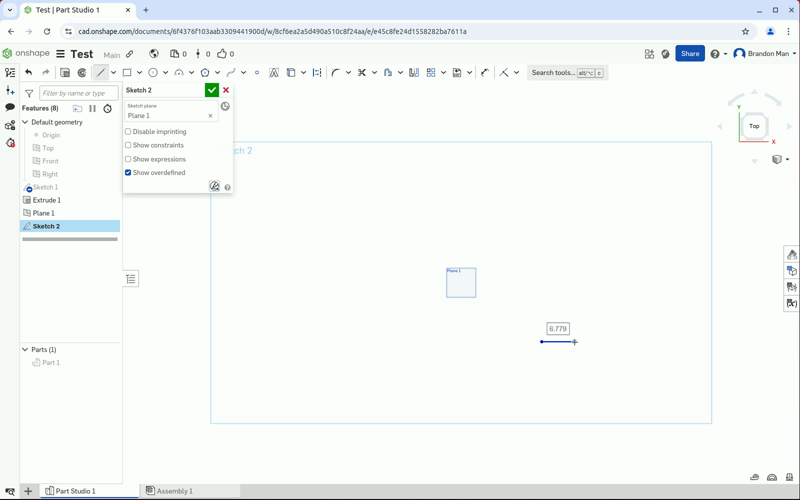
key_down(shift)
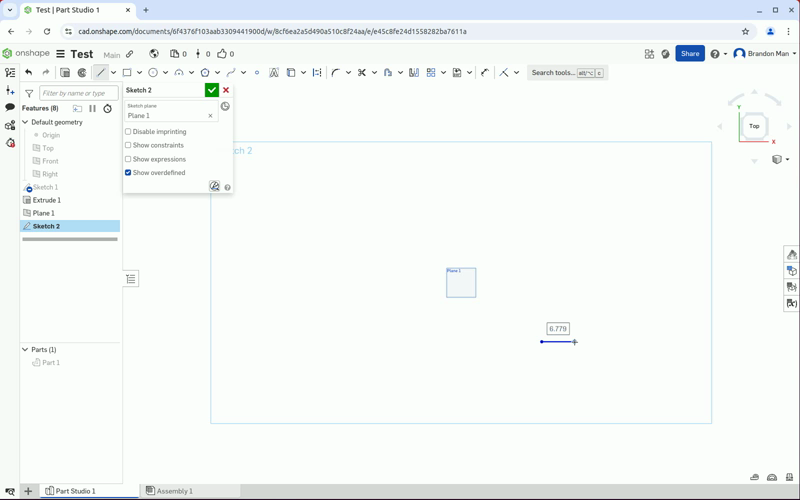
mouse_move(589, 341)
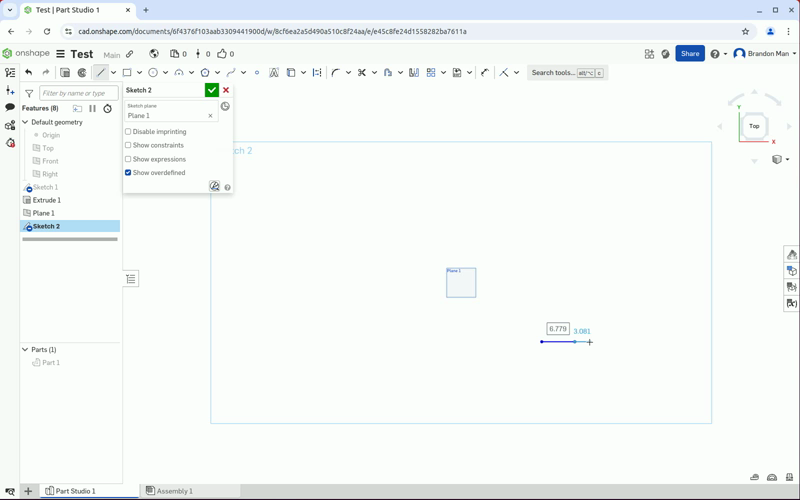
mouse_move(574, 304)
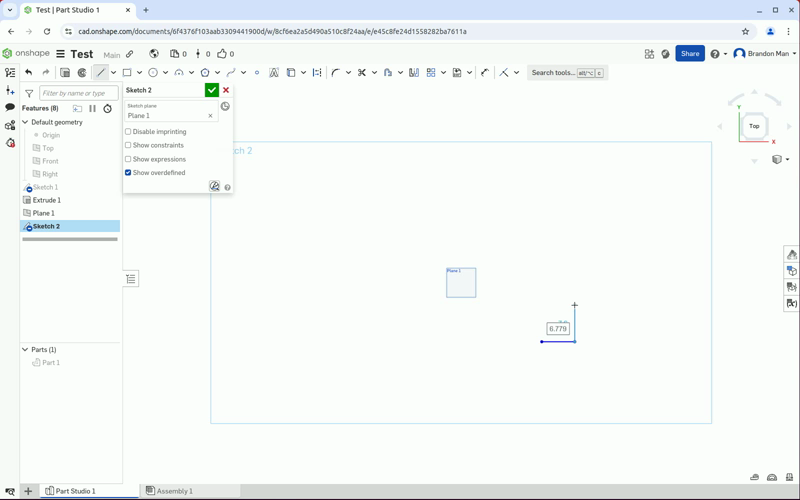
click(574, 304)
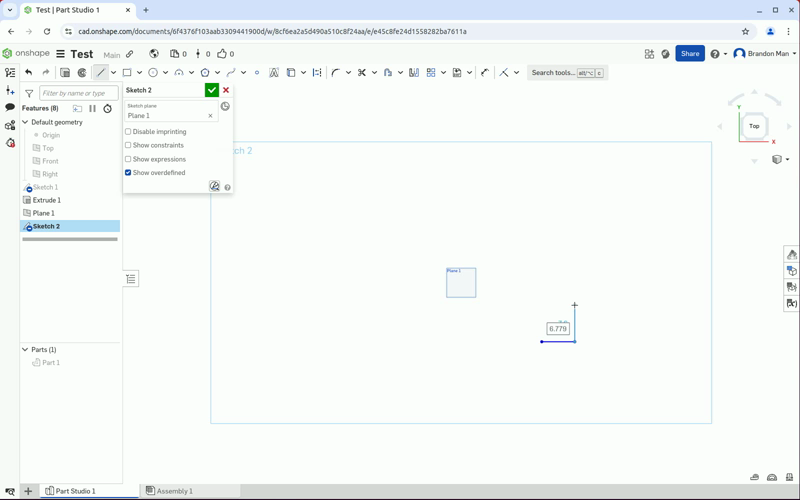
key_up(shift)
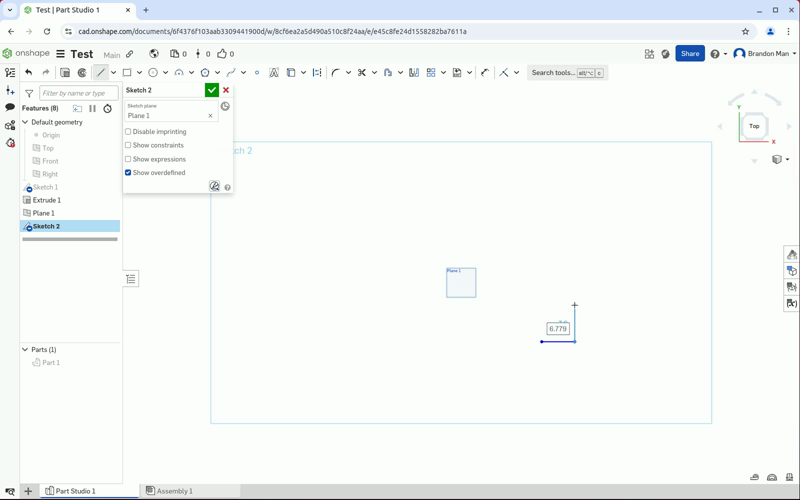
key_down(shift)
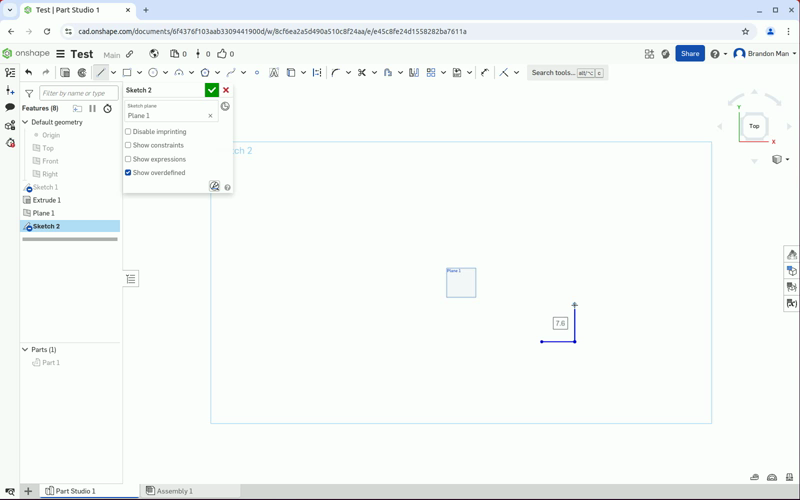
mouse_move(589, 304)
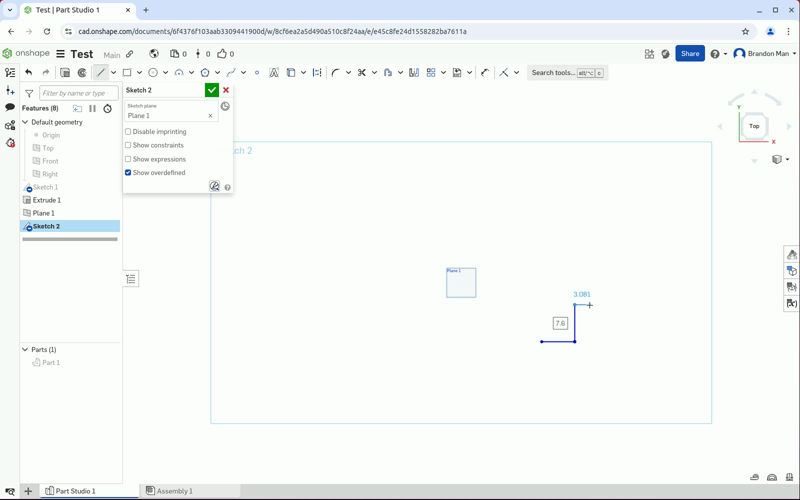
mouse_move(541, 304)
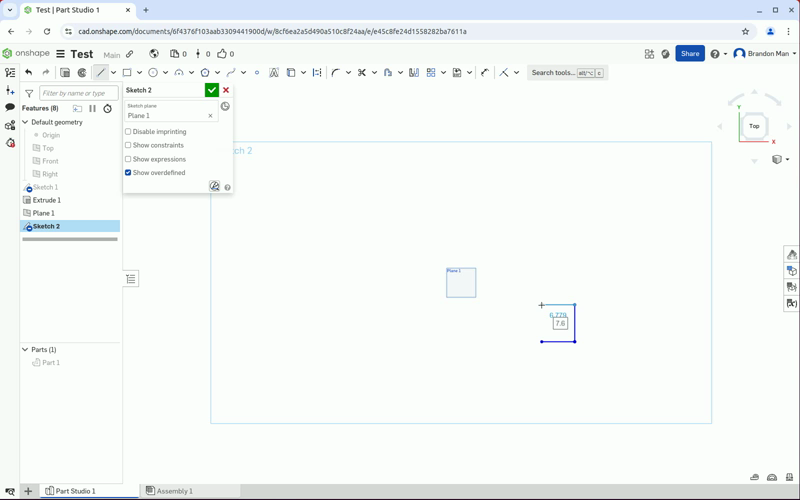
click(541, 304)
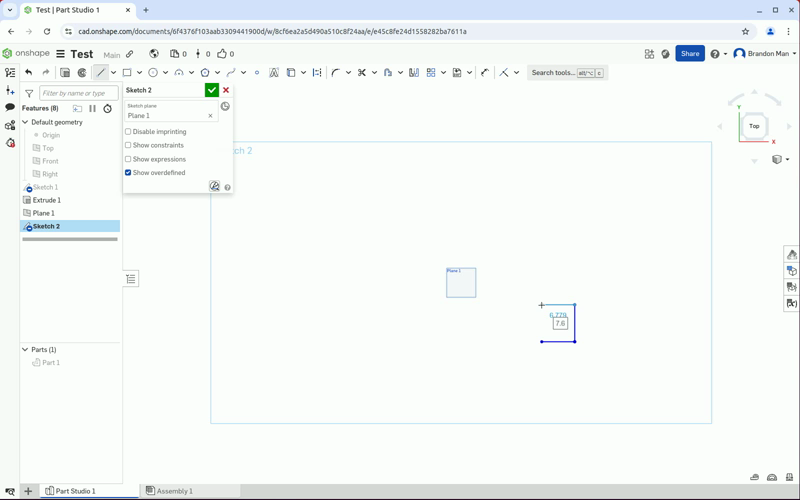
key_up(shift)
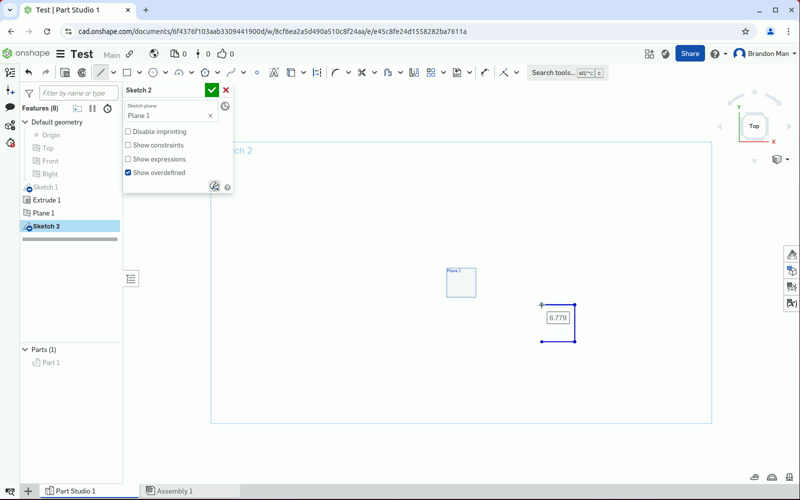
mouse_move(571, 304)
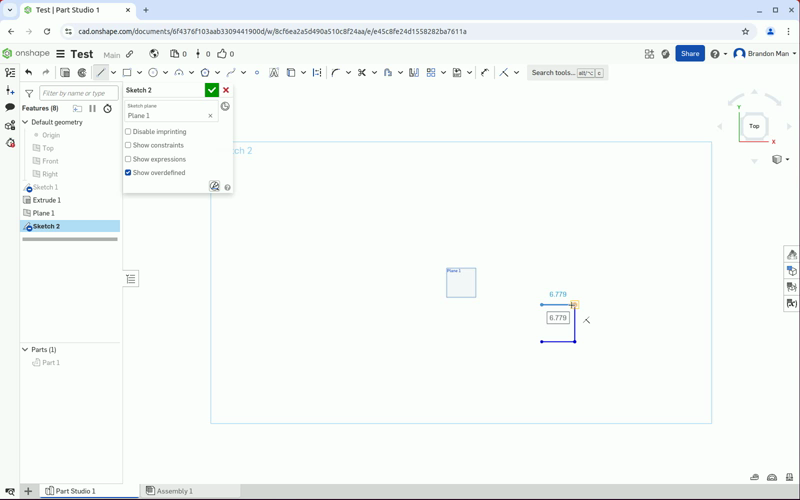
key_down(shift)
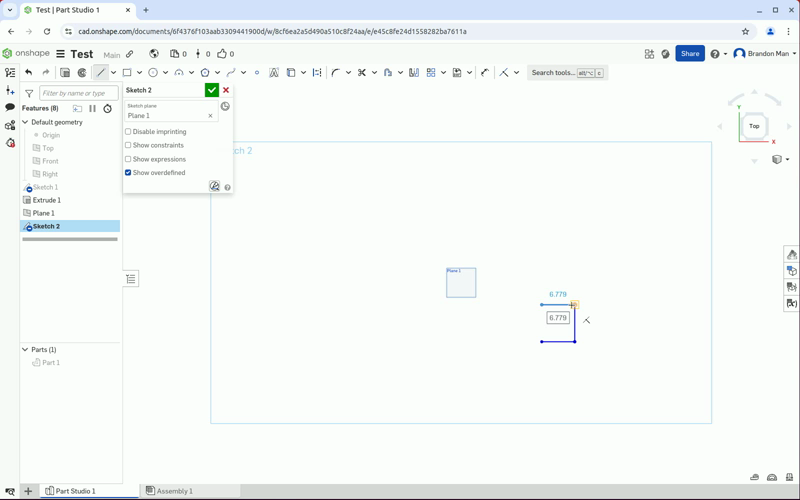
mouse_move(541, 341)
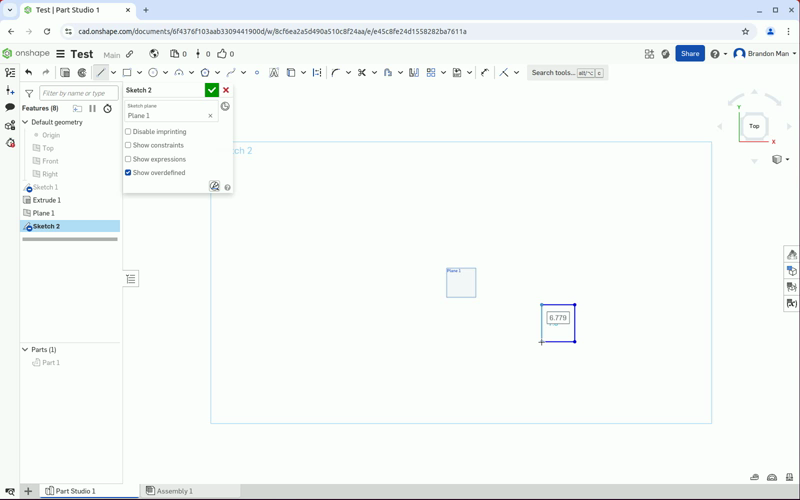
key_up(shift)
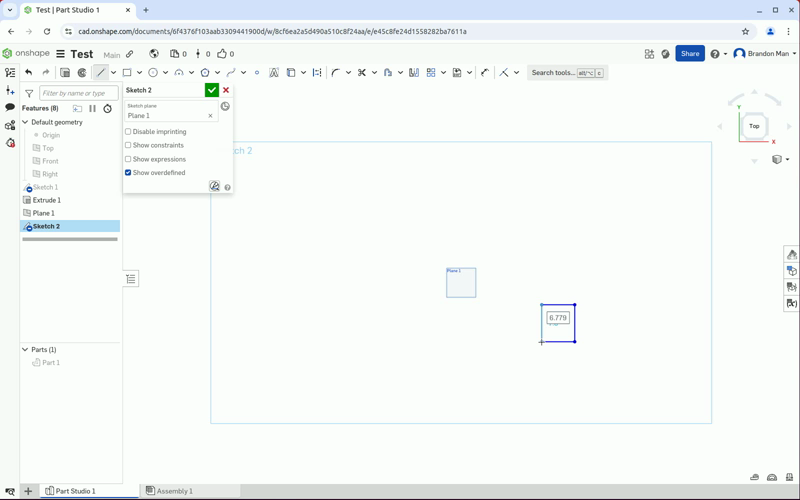
click(541, 341)
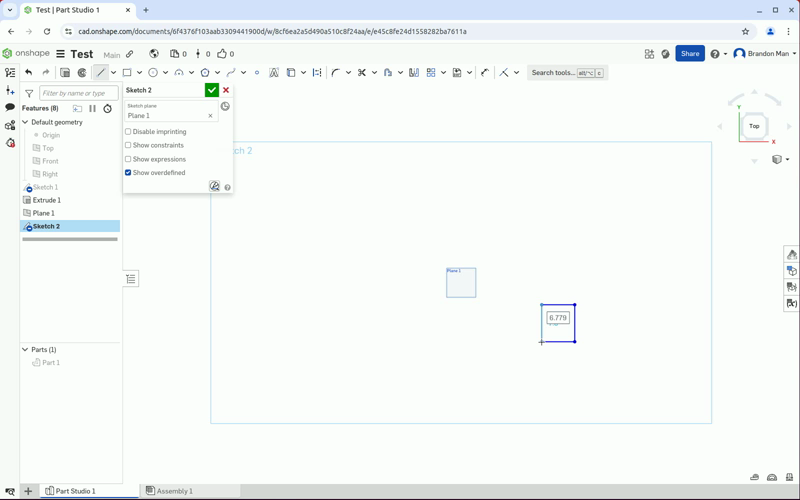
key(esc)
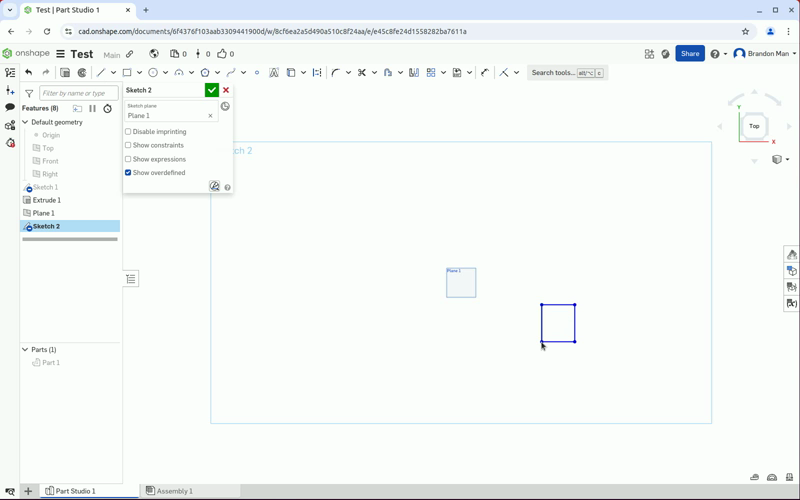
mouse_move(545, 311)
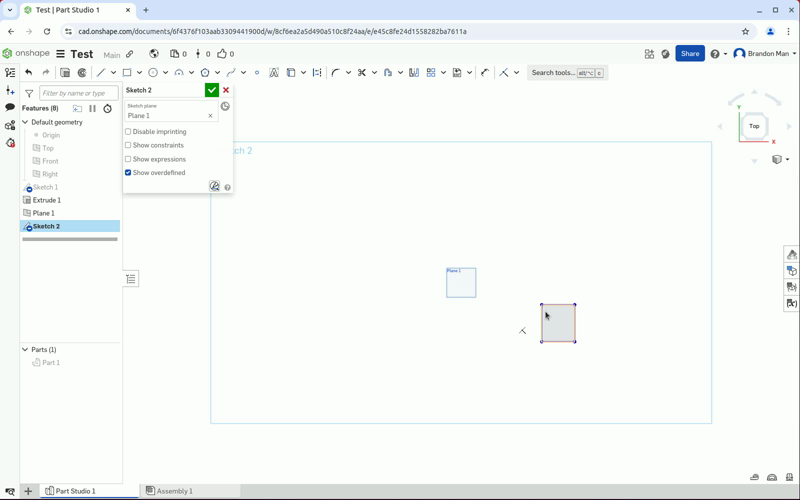
scroll(6)
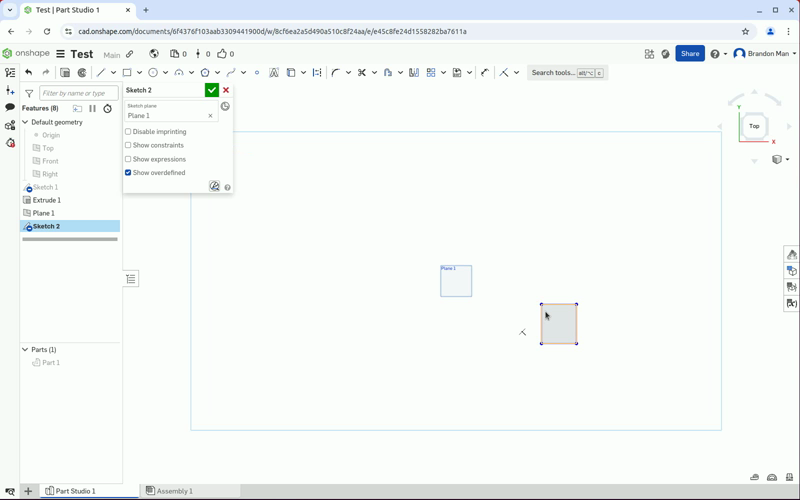
scroll(6)
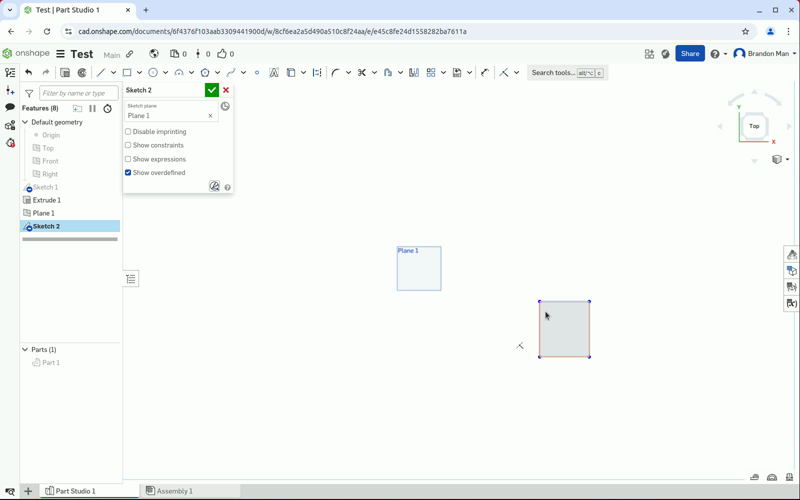
scroll(6)
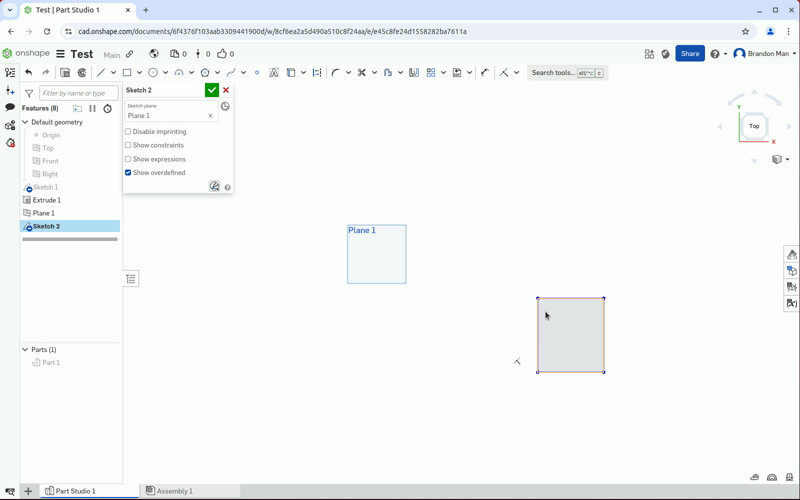
scroll(6)
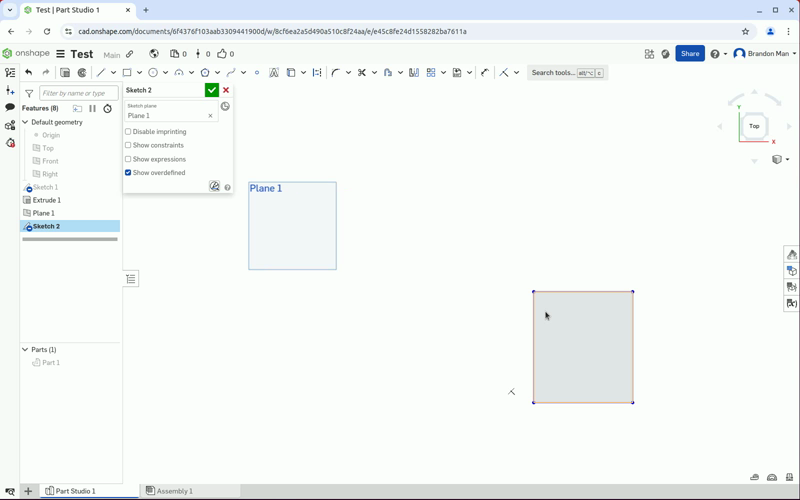
scroll(6)
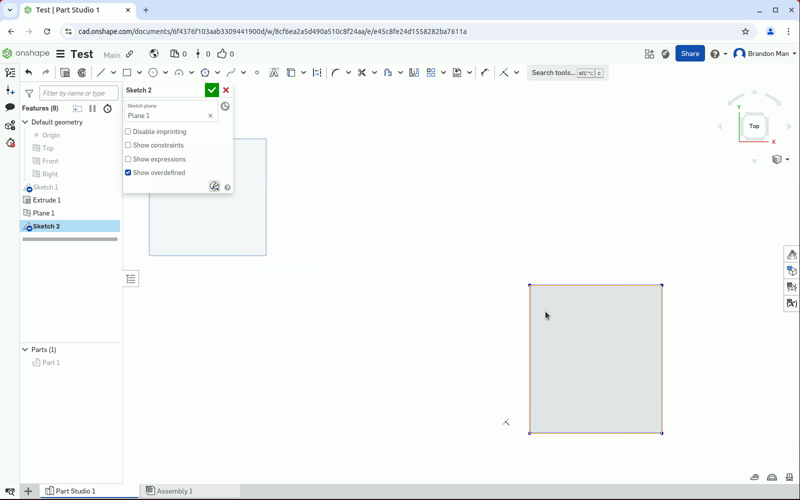
scroll(6)
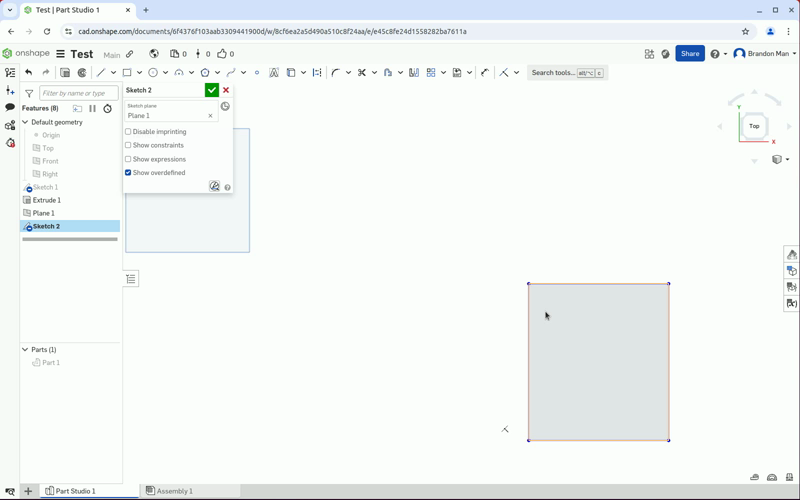
scroll(6)
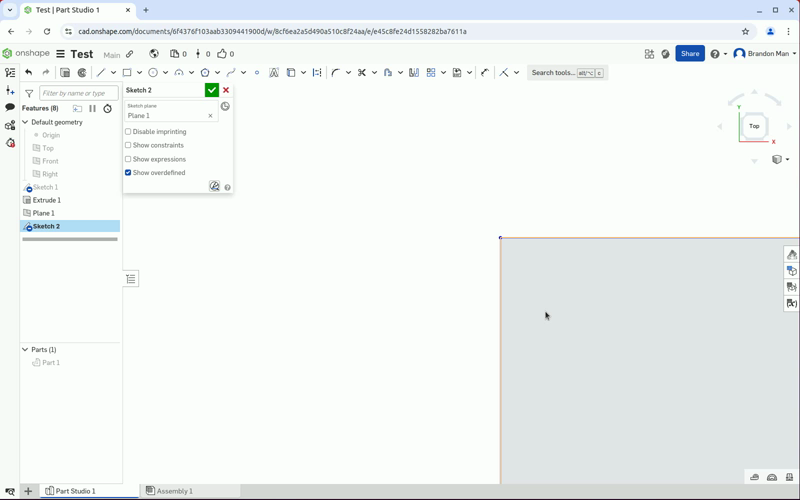
click(545, 311)
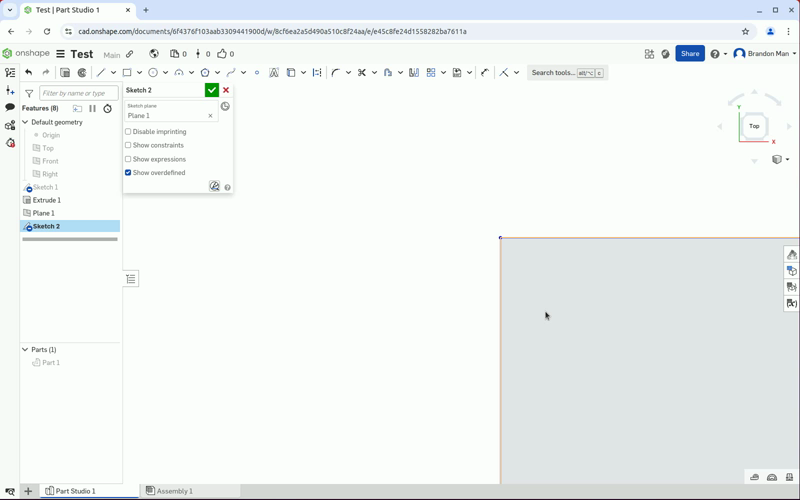
scroll(-6)
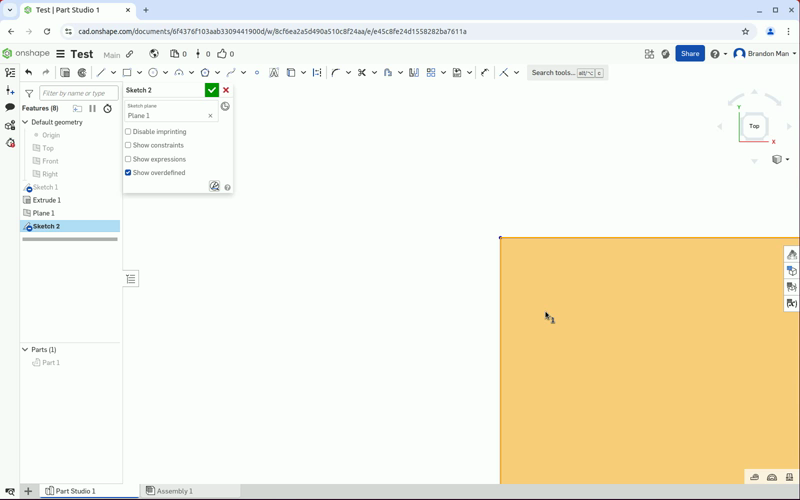
scroll(-6)
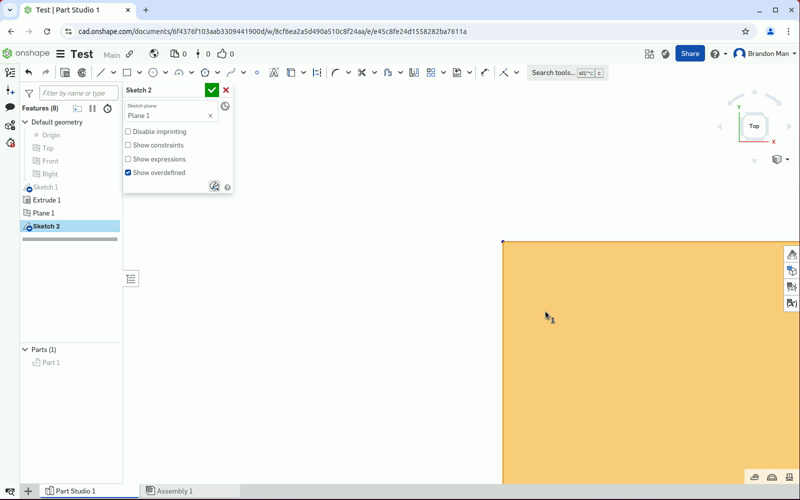
scroll(-6)
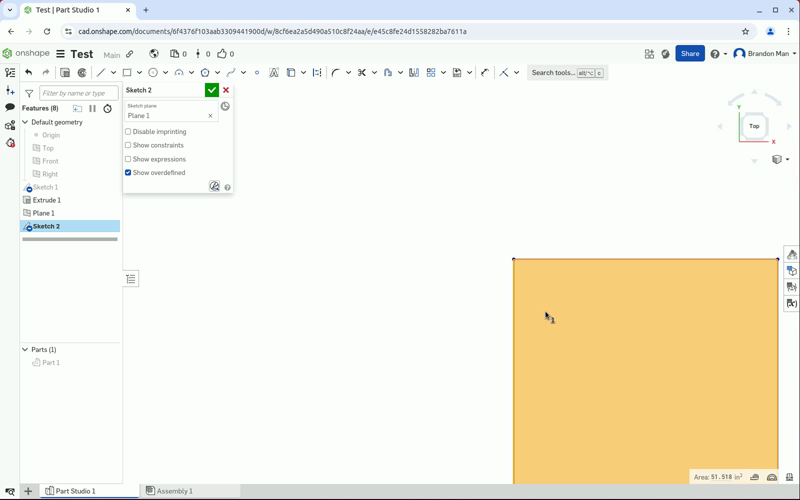
scroll(-6)
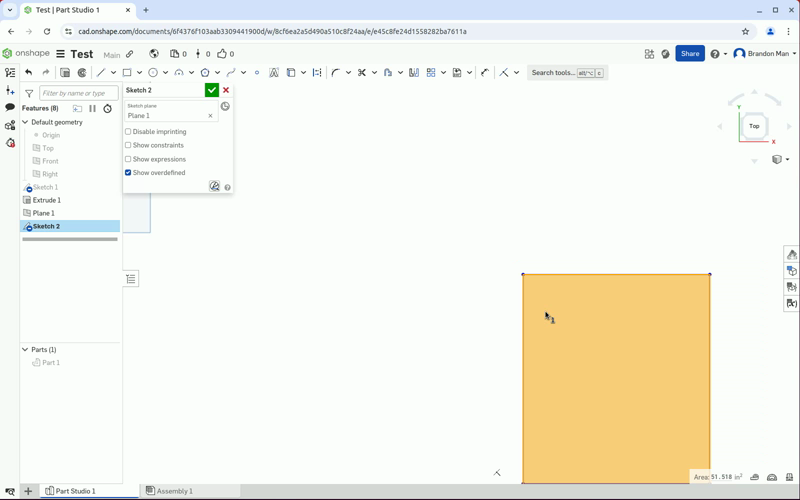
scroll(-6)
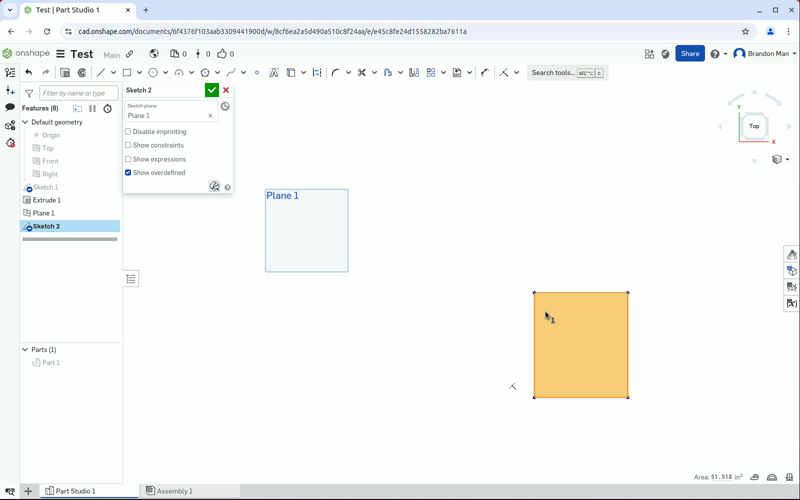
scroll(-6)
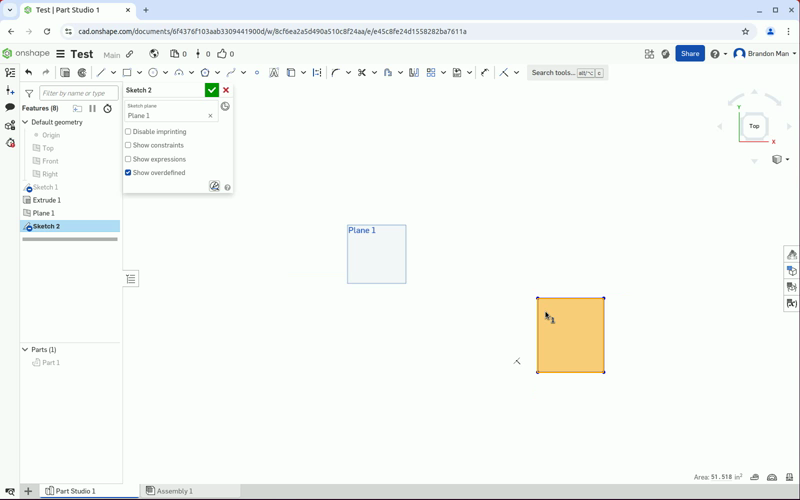
scroll(-6)
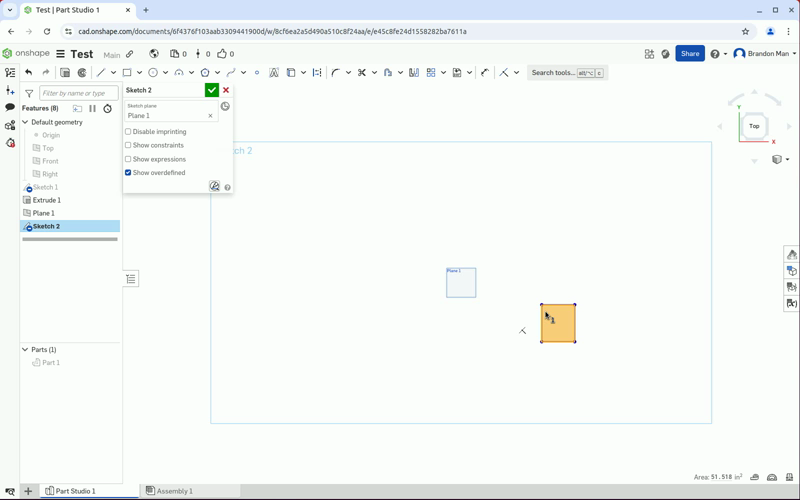
mouse_move(73, 352)
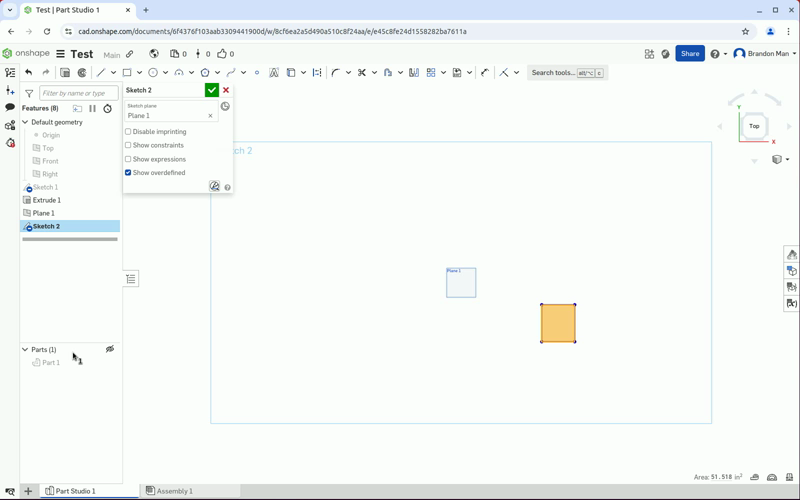
key(shift+y)
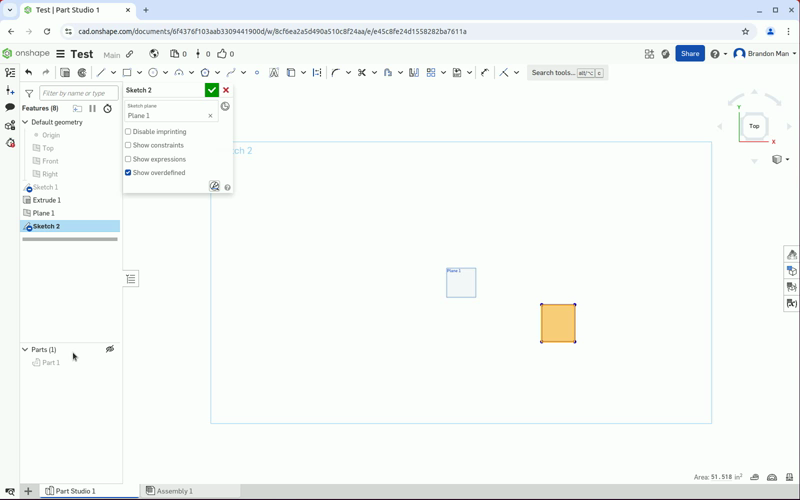
key(shift+e)
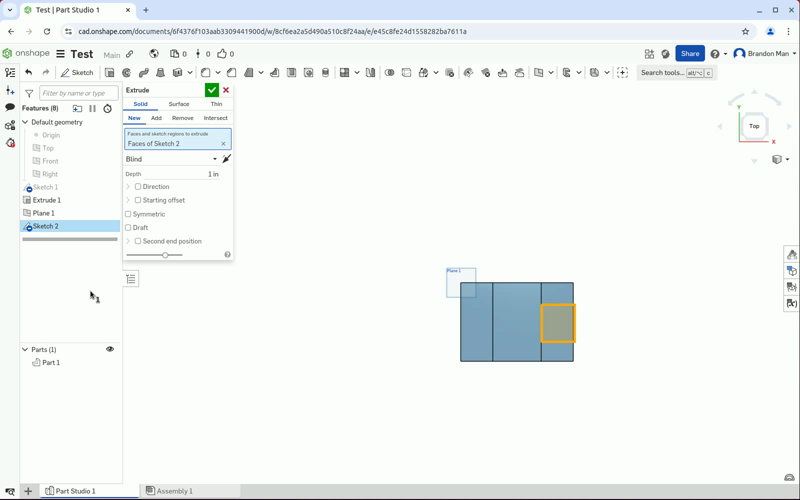
mouse_move(143, 106)
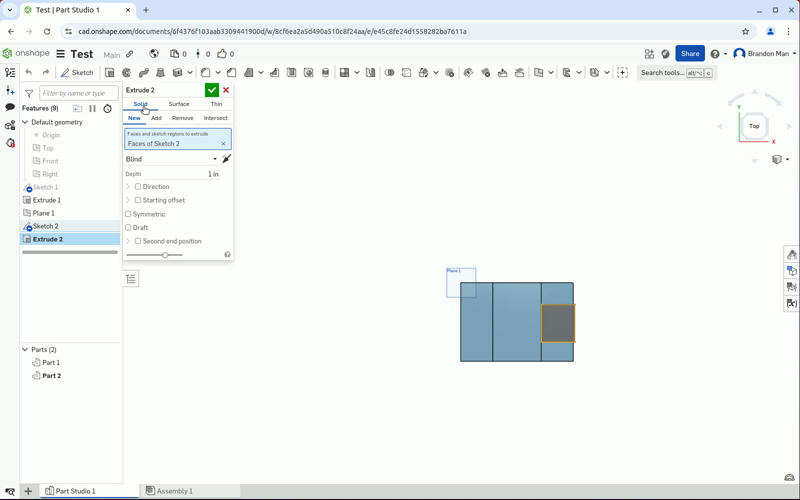
click(143, 106)
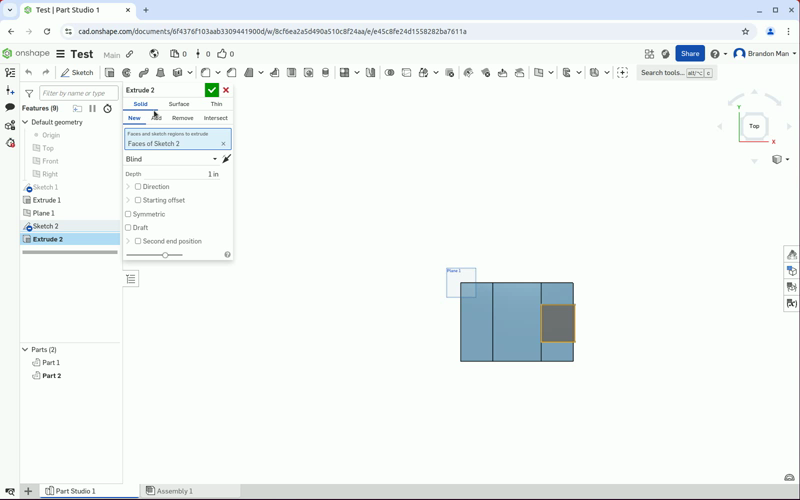
mouse_move(186, 120)
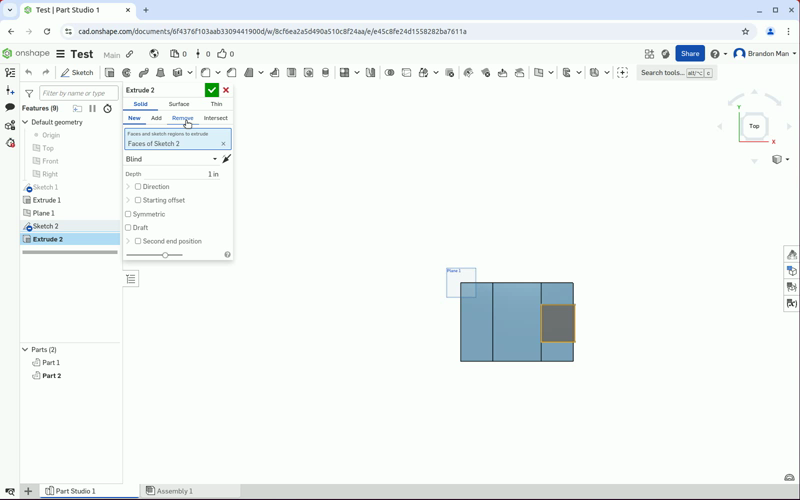
click(186, 120)
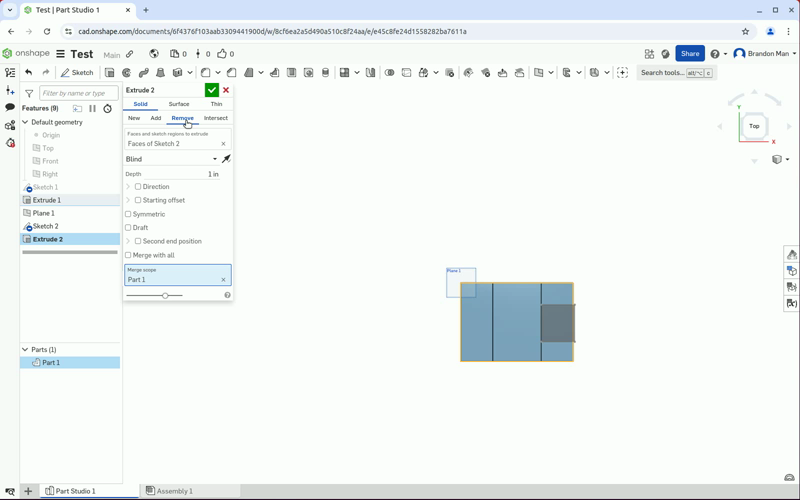
key(tab, 4)
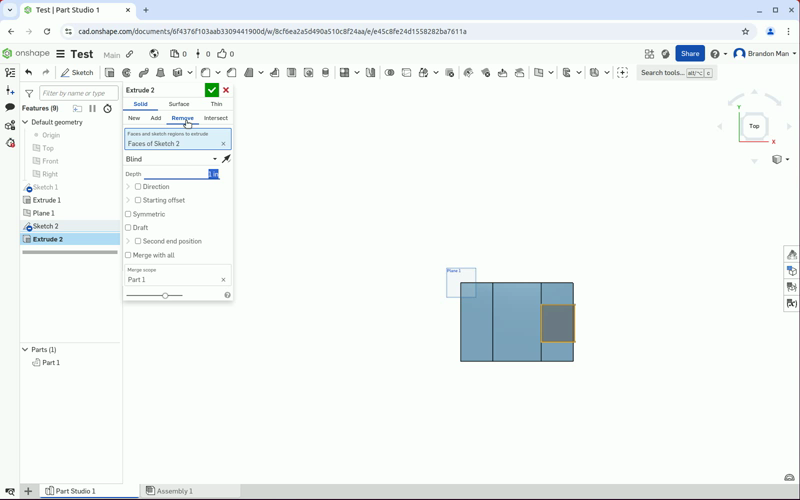
text(6.258)
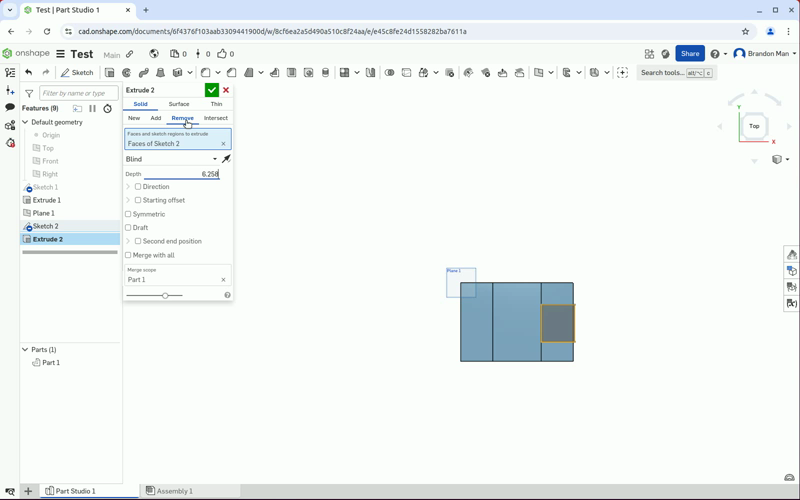
key(tab, 6)
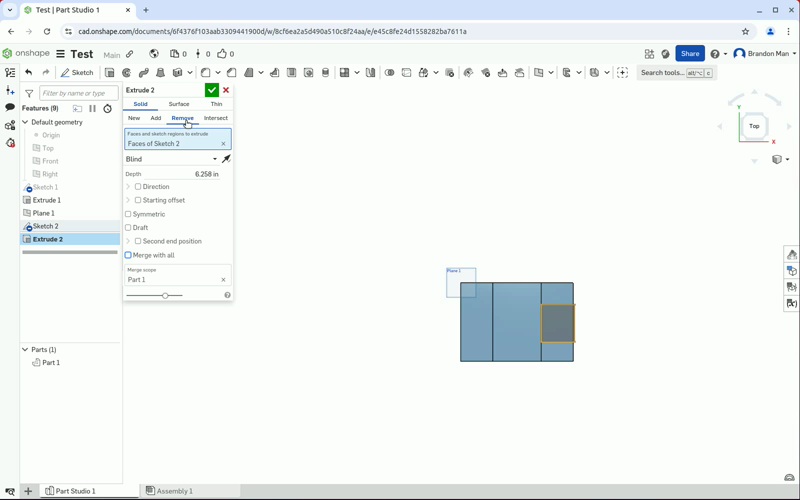
key(space)
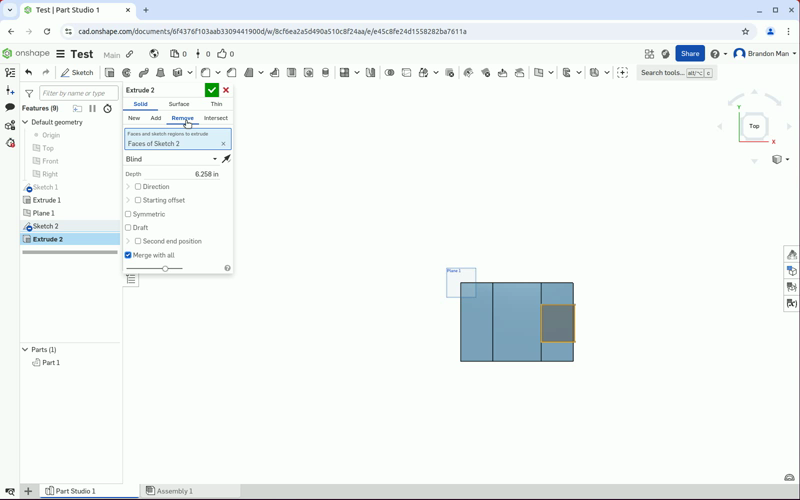
key(enter)
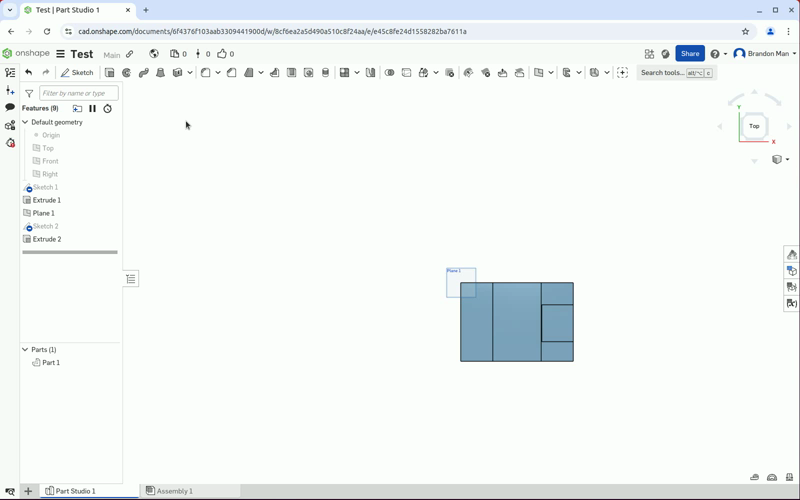
key(shift+h)
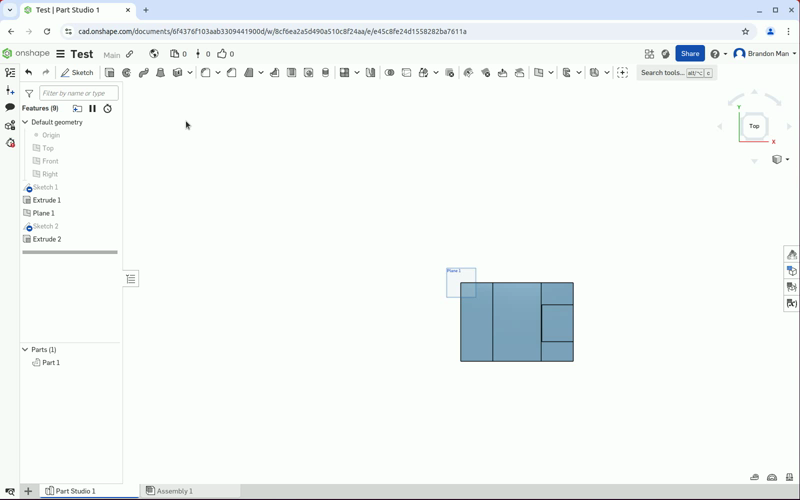
key(shift+h)
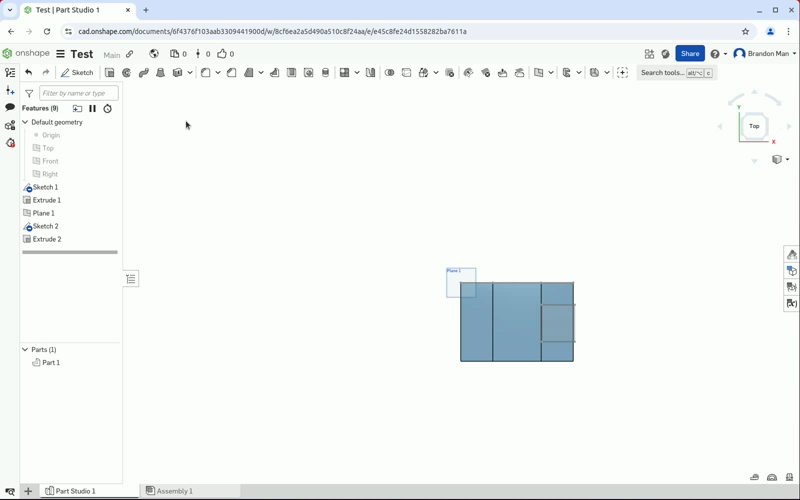
key(shift+7)
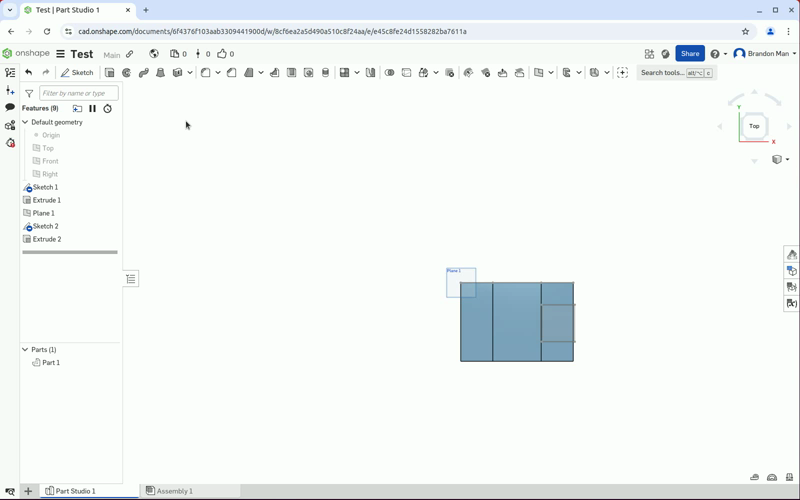
key(up, 3)
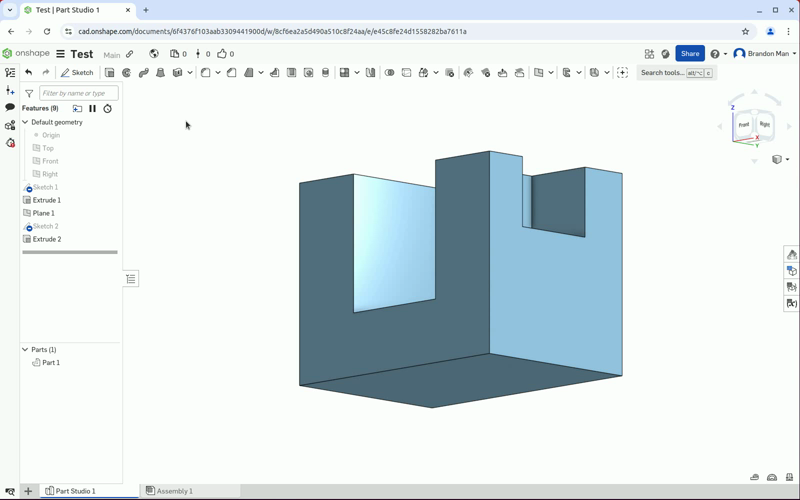
key(left, 3)
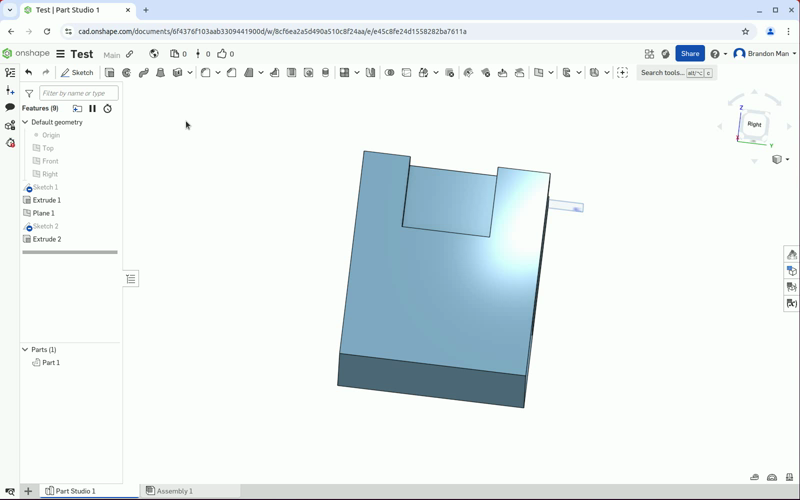
key(right, 3)
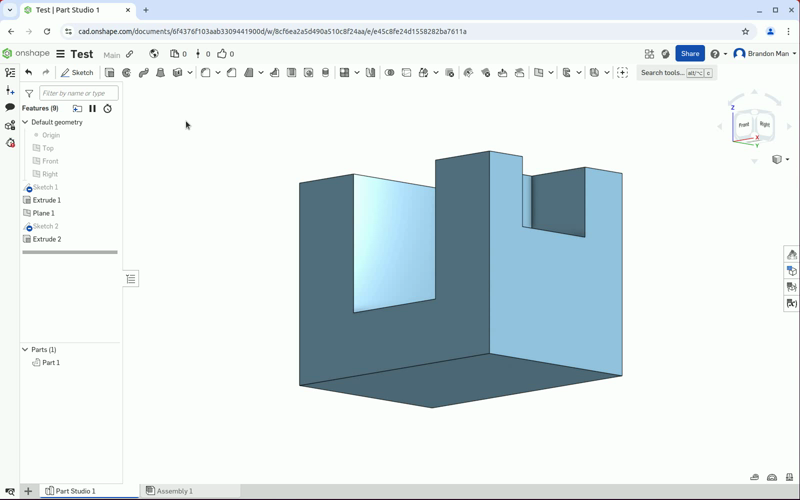
key(down, 3)
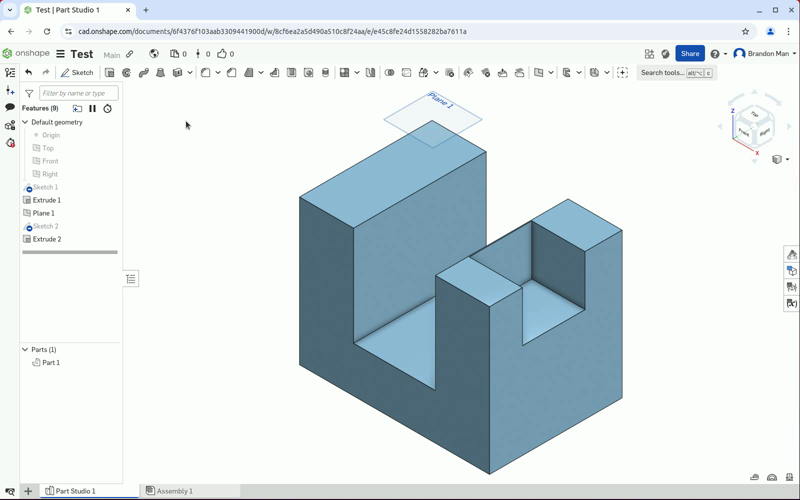
mouse_move(73, 189)
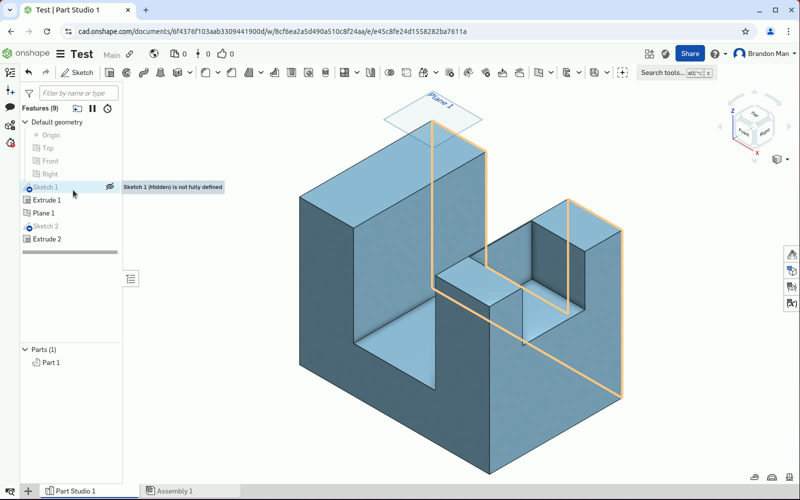
click(73, 189)